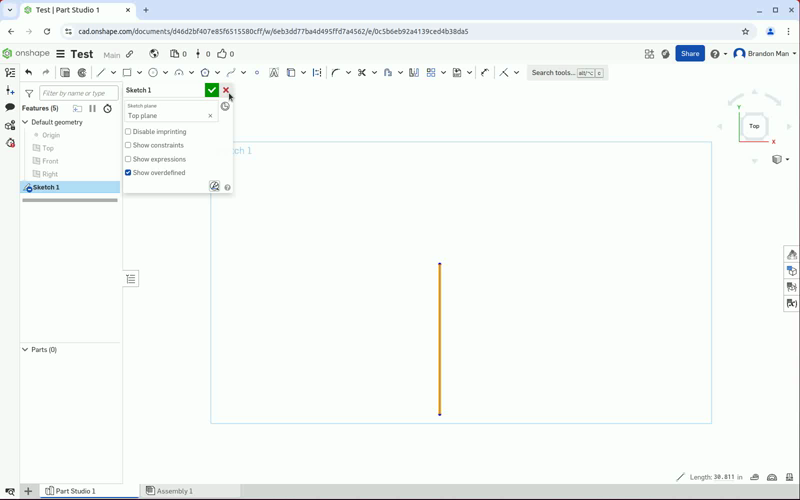
key(shift+h)
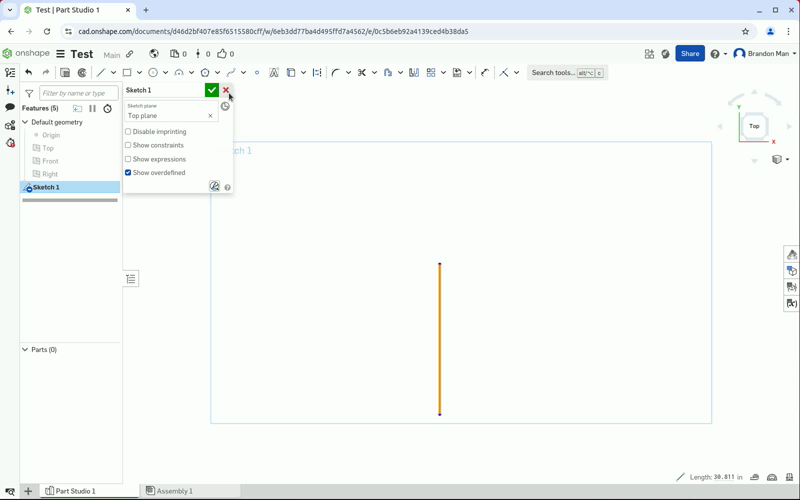
key(shift+s)
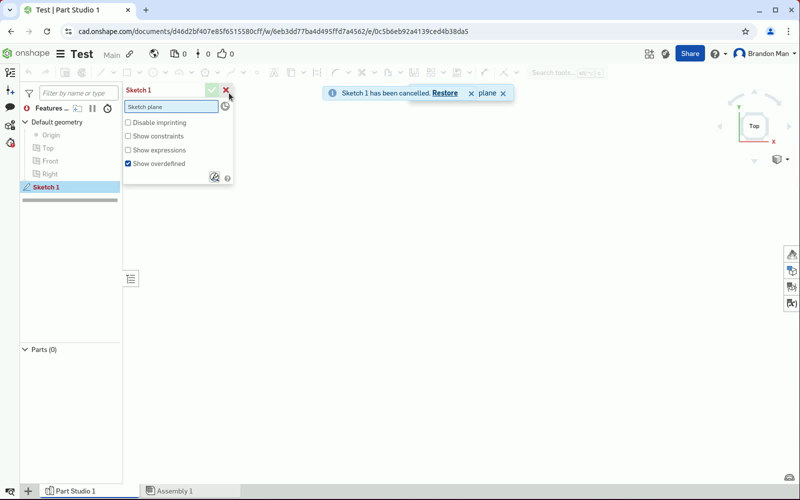
mouse_move(73, 150)
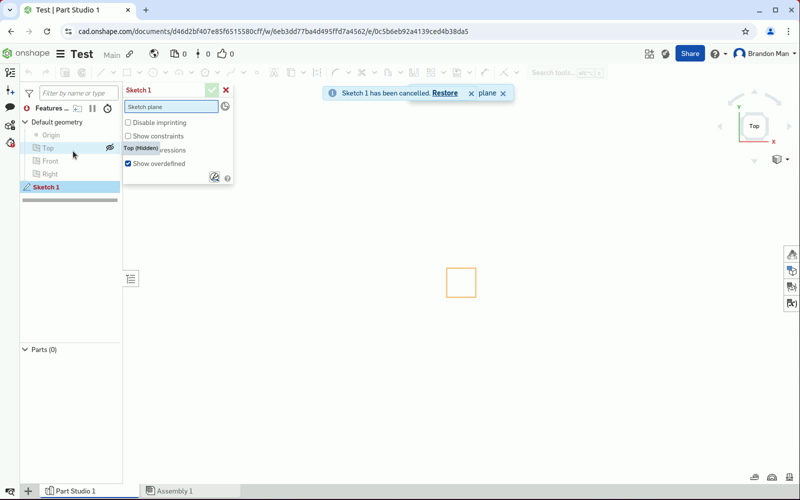
click(73, 150)
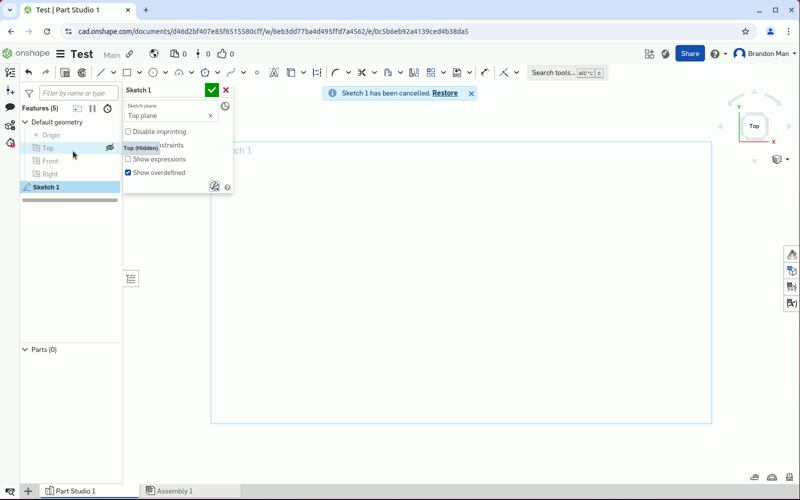
mouse_move(73, 352)
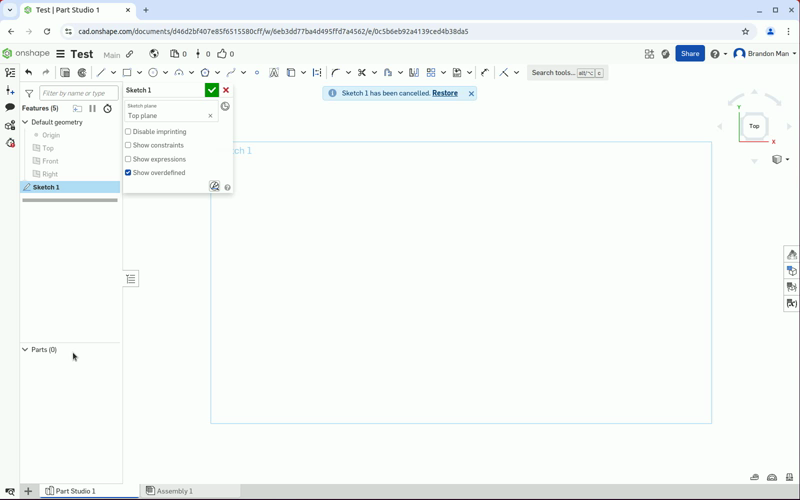
key(y)
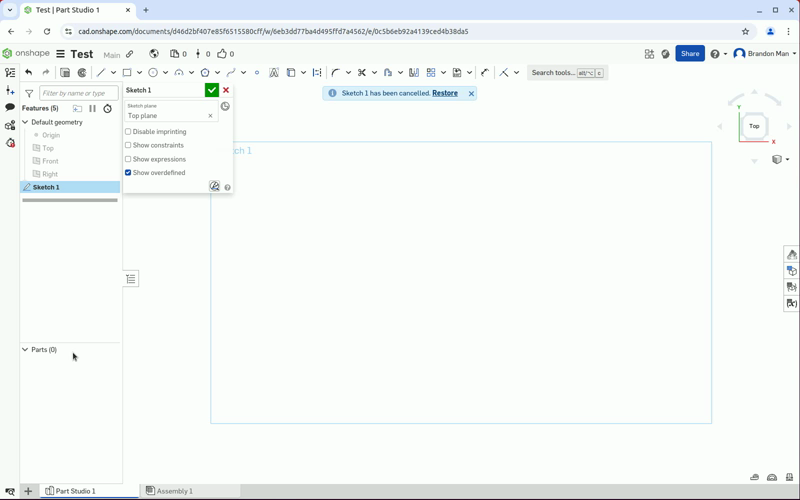
key(l)
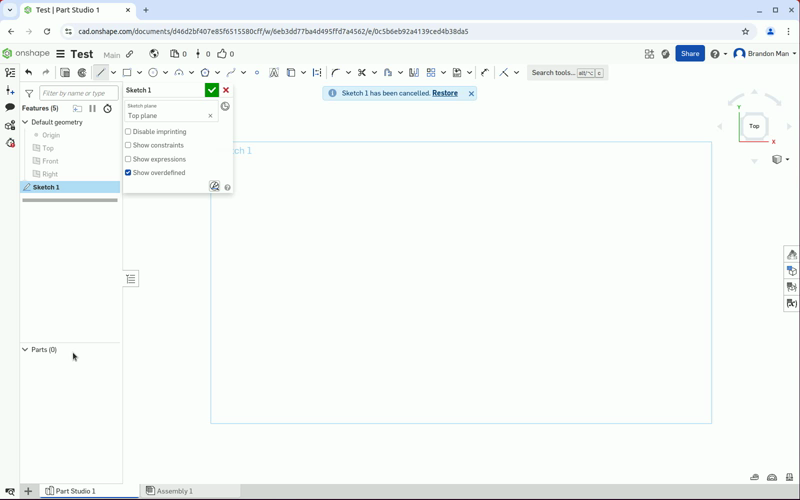
key_down(shift)
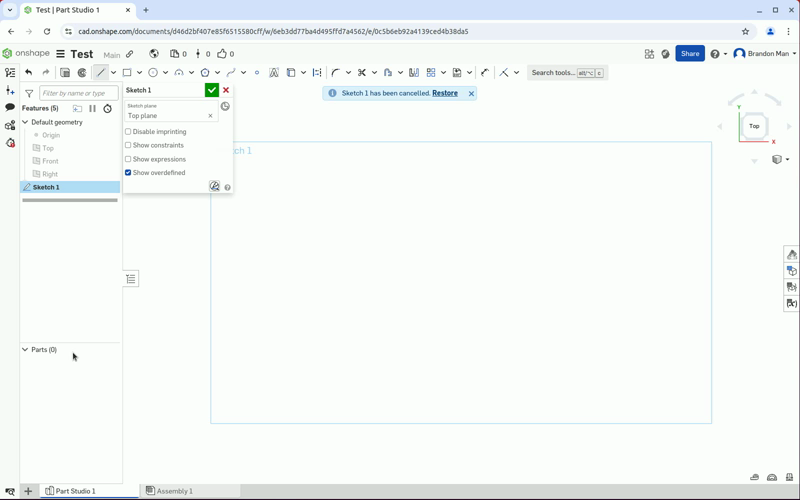
mouse_move(454, 351)
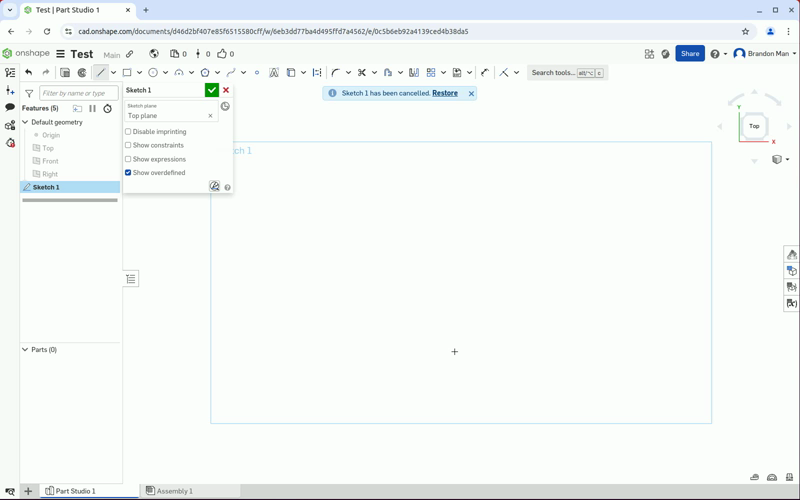
click(454, 351)
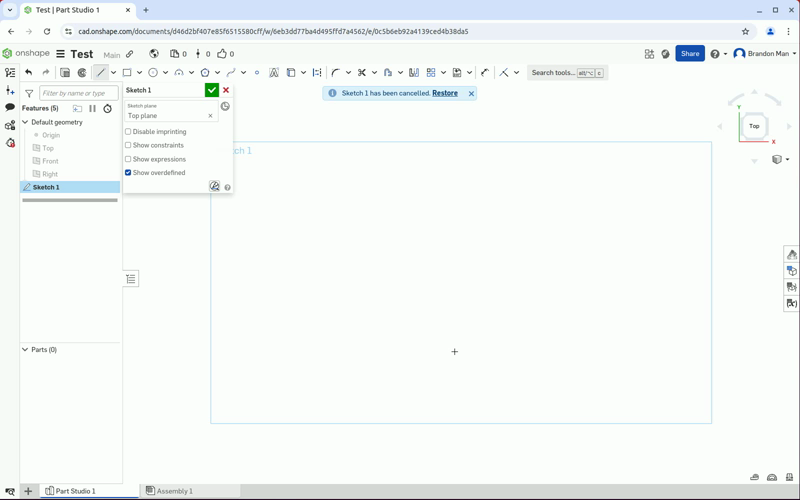
key_up(shift)
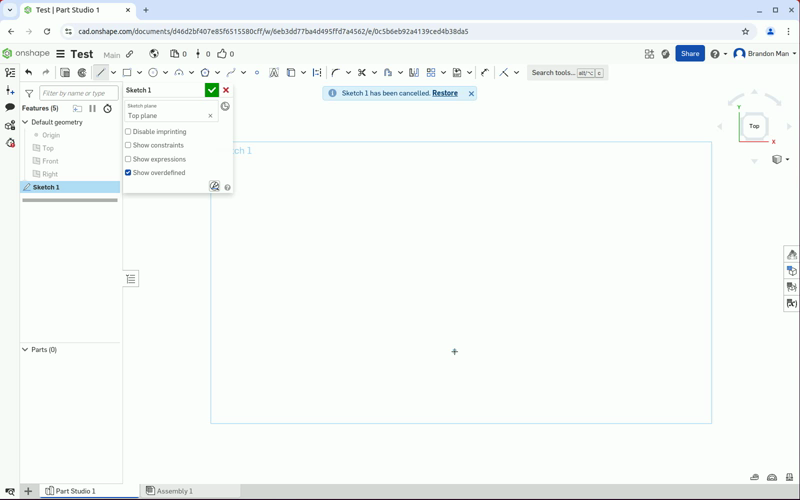
key_down(shift)
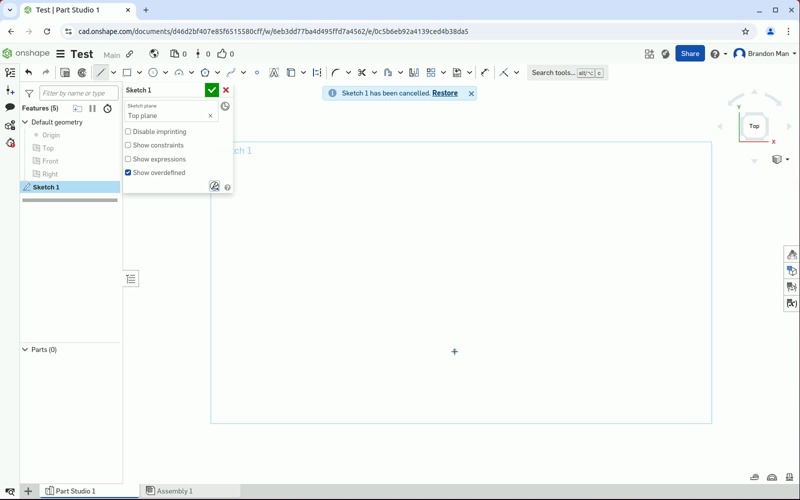
mouse_move(528, 351)
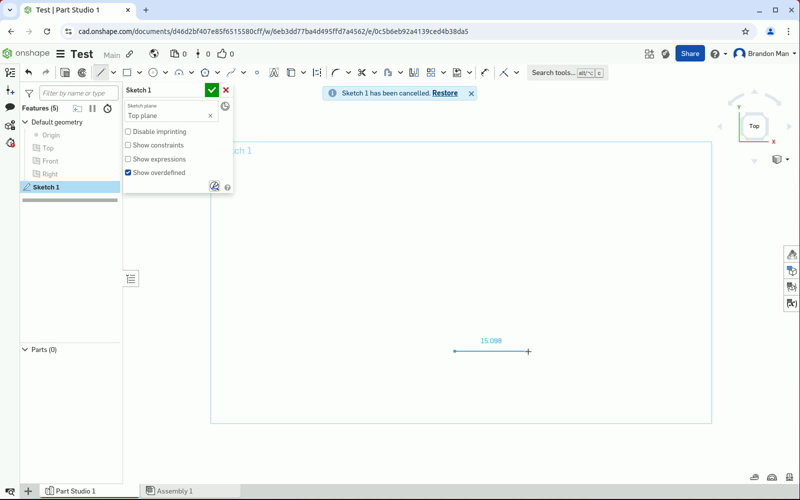
click(528, 351)
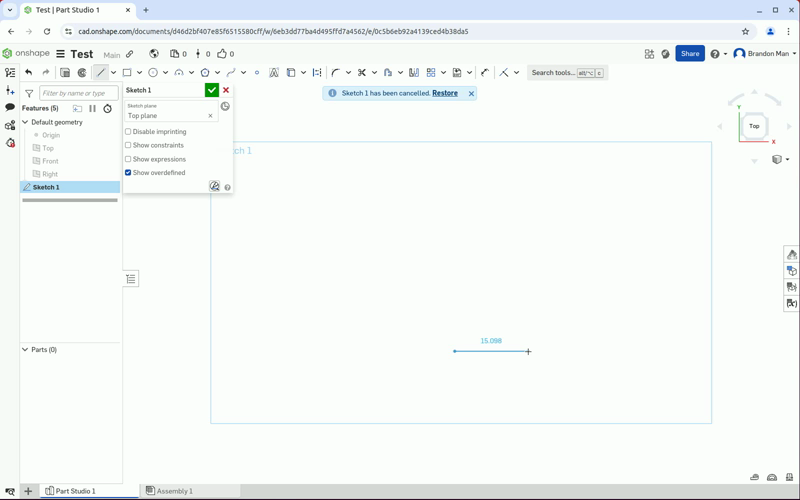
key_up(shift)
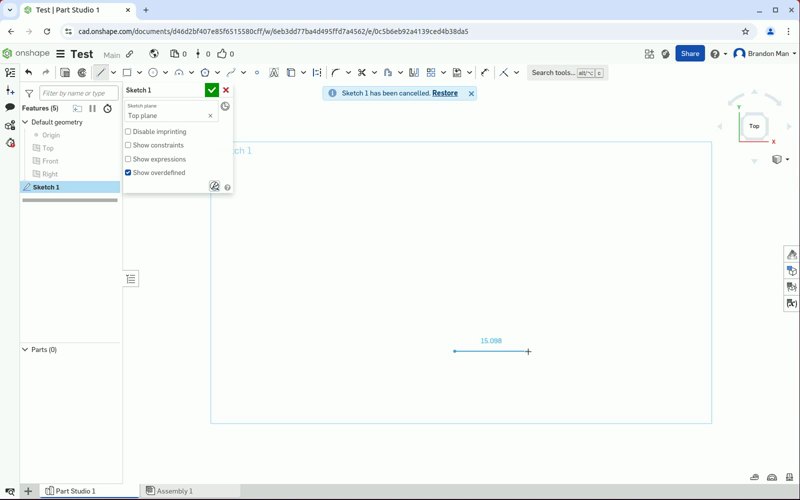
key_down(shift)
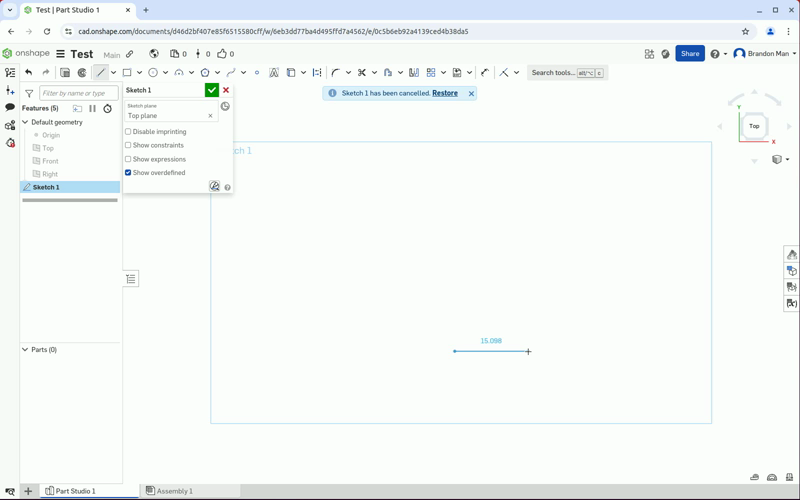
mouse_move(528, 267)
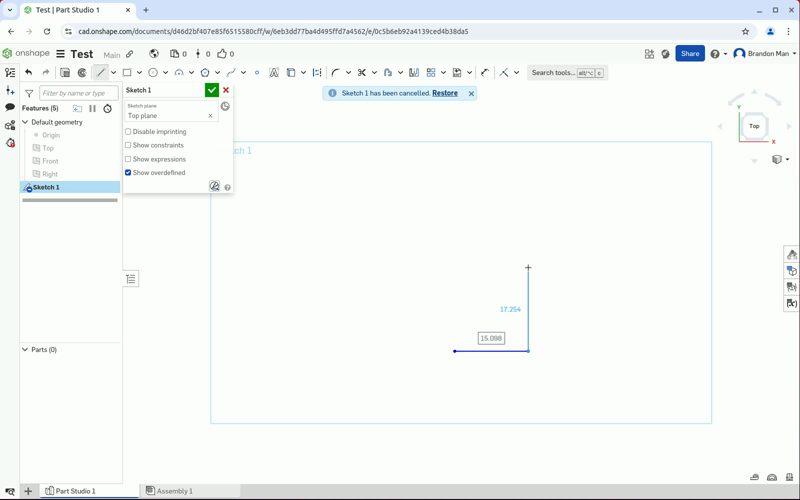
click(528, 267)
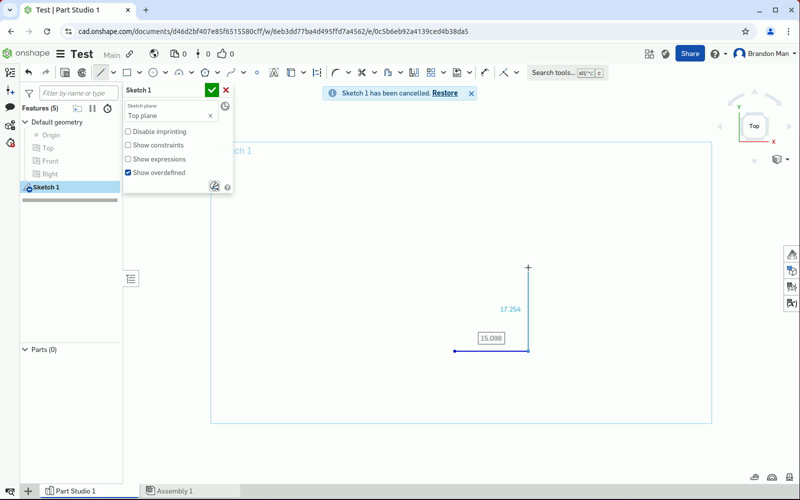
key_up(shift)
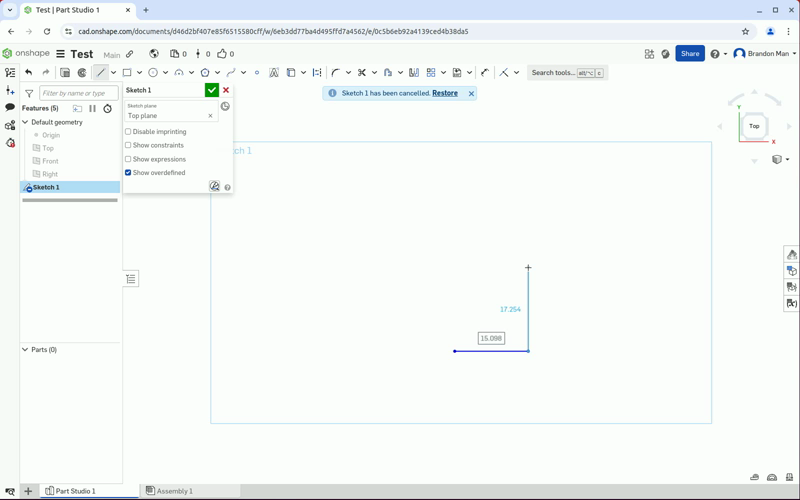
key_down(shift)
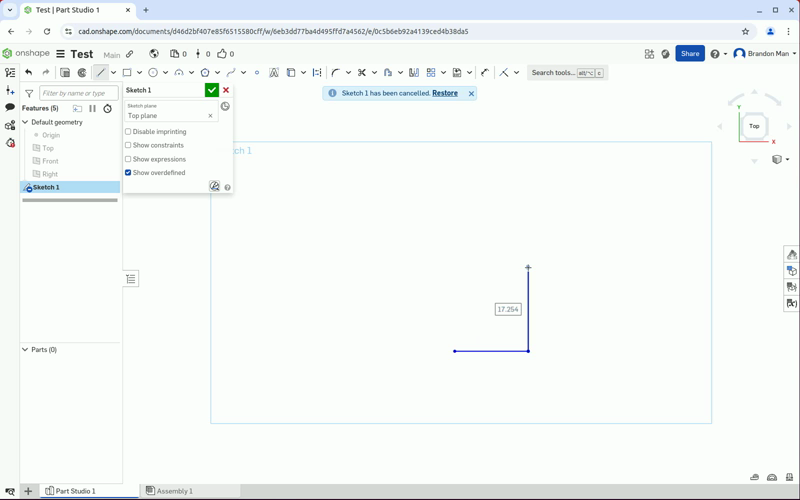
mouse_move(454, 267)
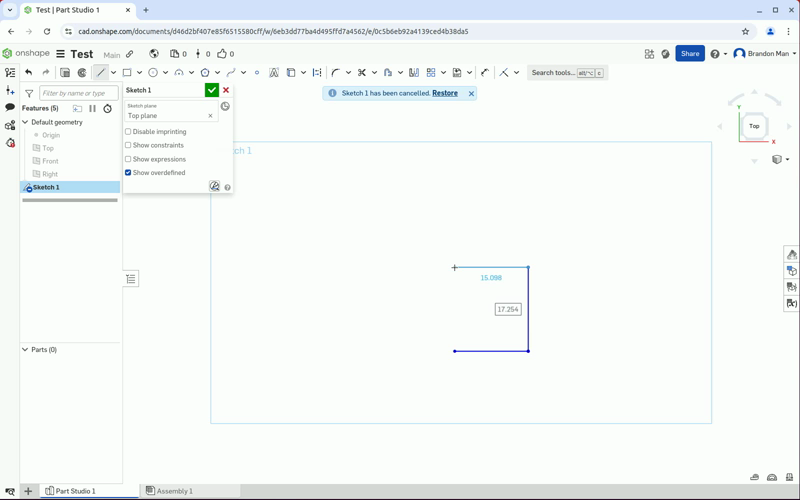
click(454, 267)
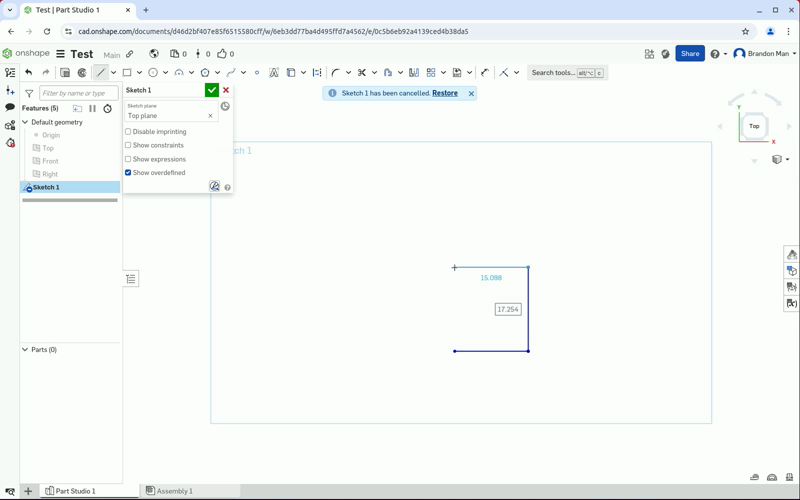
key_up(shift)
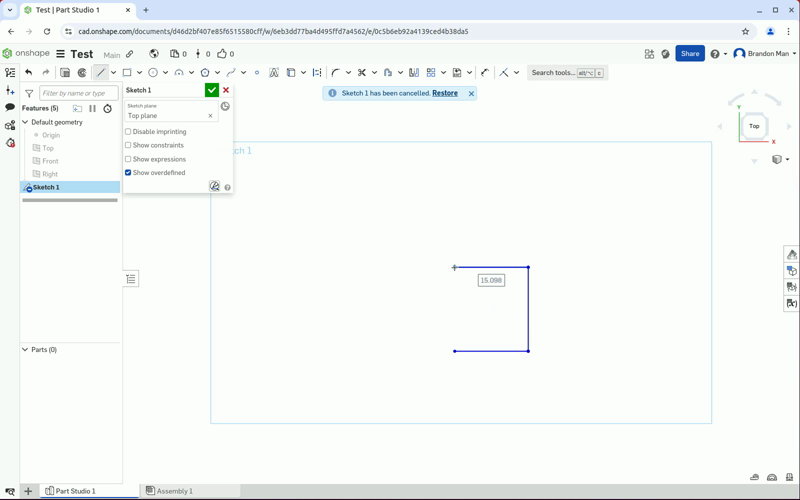
key_down(shift)
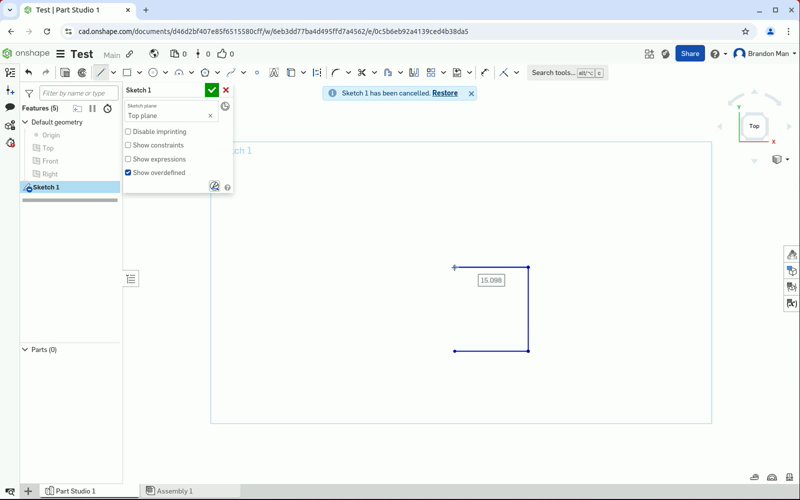
mouse_move(454, 351)
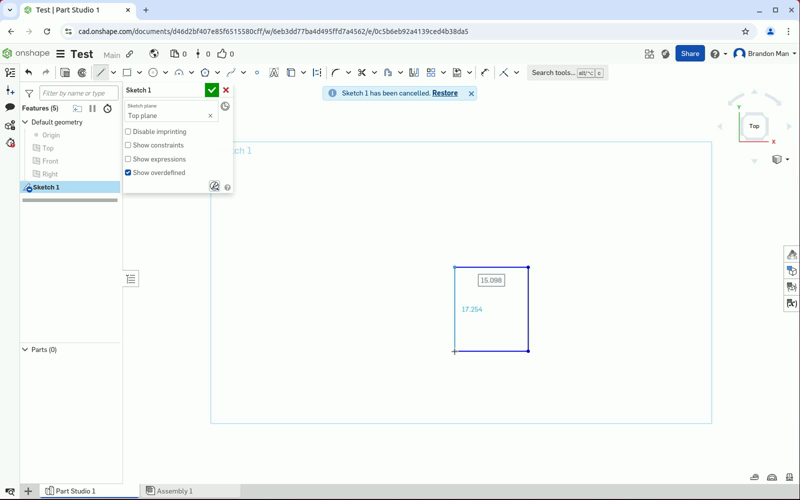
key_up(shift)
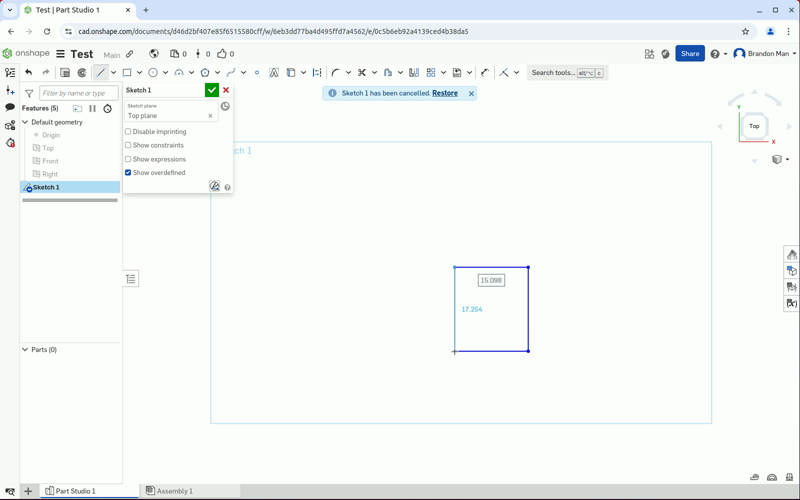
click(454, 351)
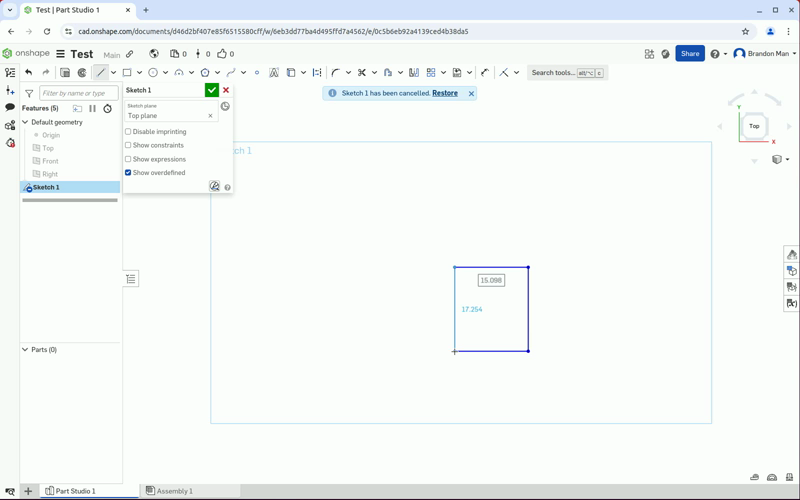
key(esc)
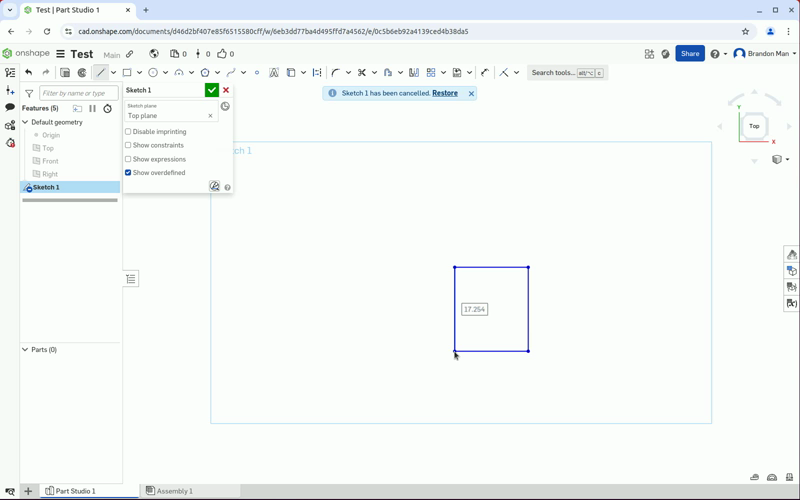
mouse_move(515, 332)
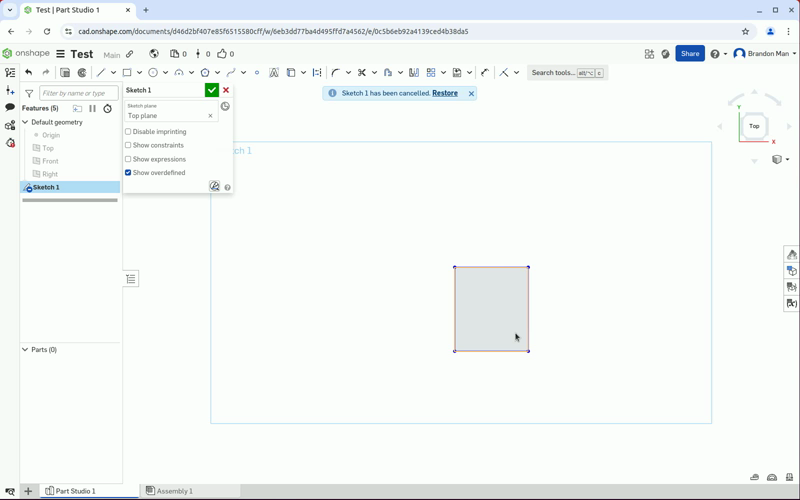
click(515, 332)
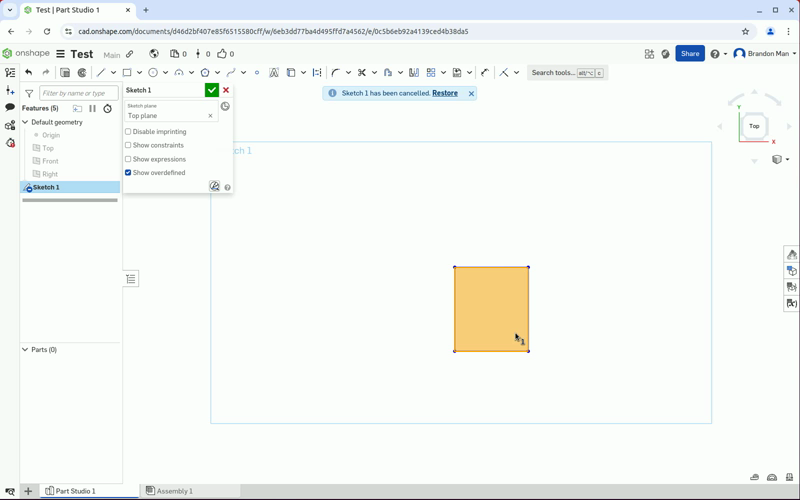
mouse_move(73, 352)
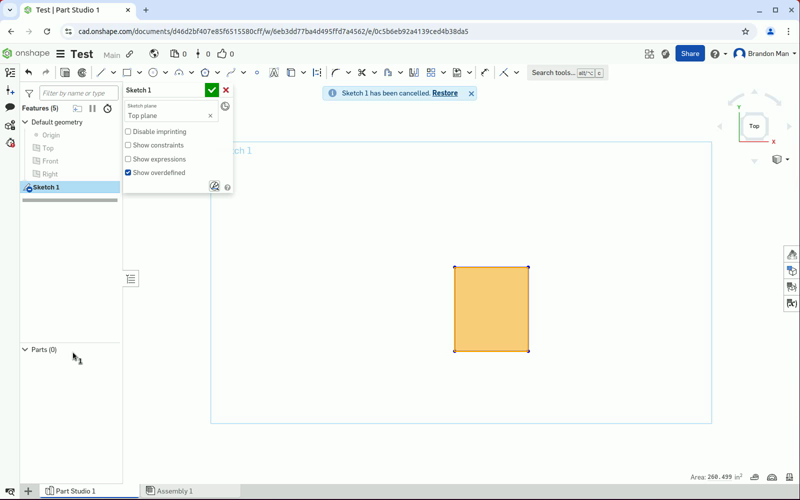
key(shift+y)
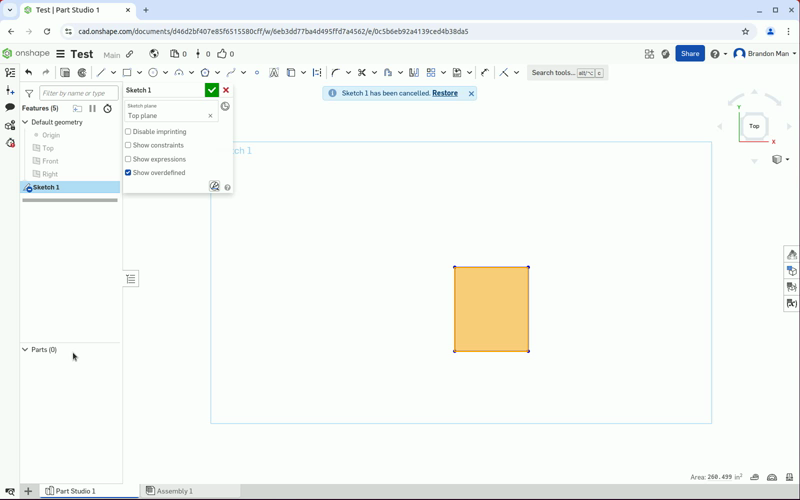
key(shift+e)
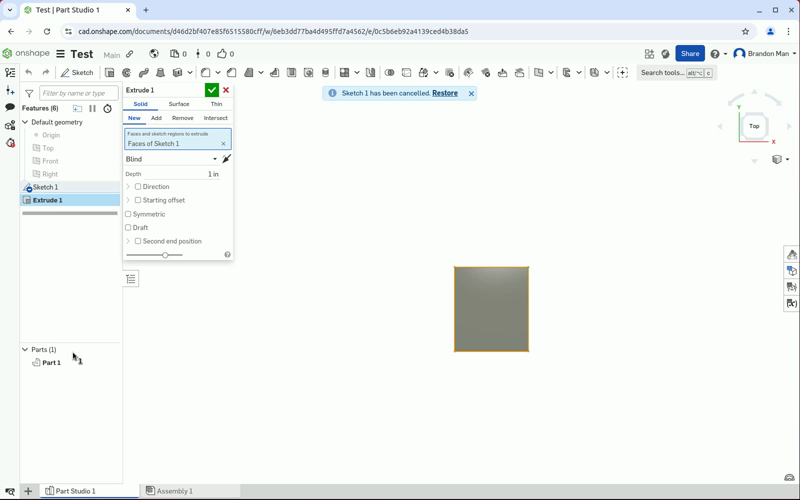
mouse_move(143, 106)
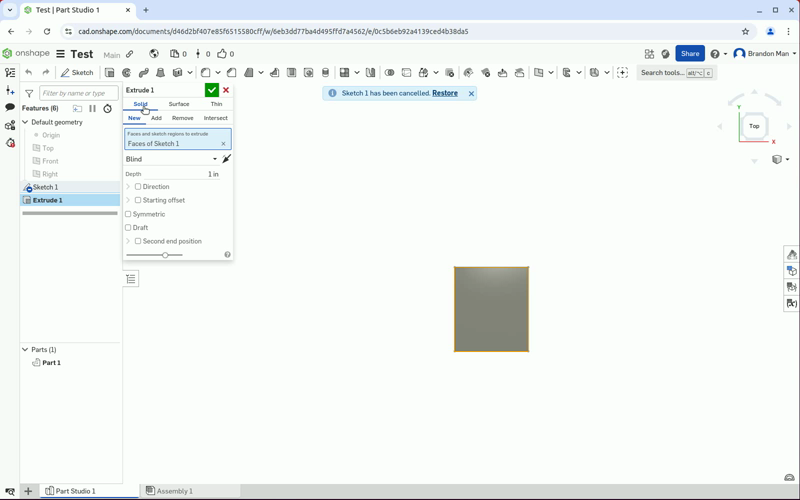
click(143, 106)
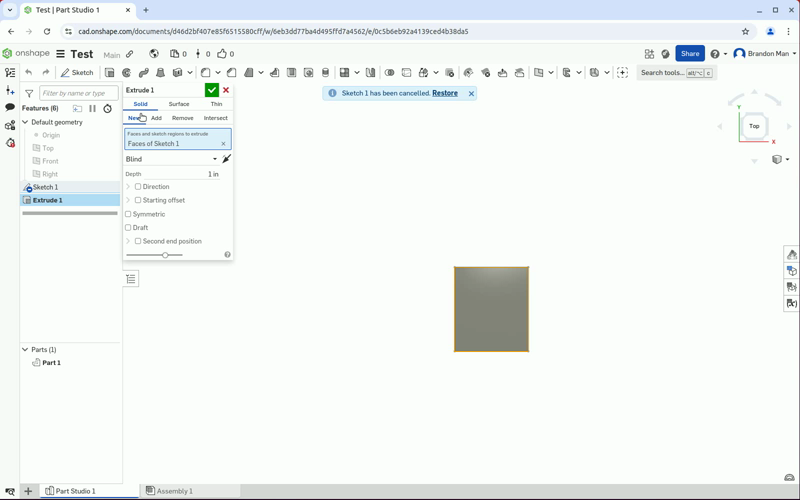
mouse_move(137, 120)
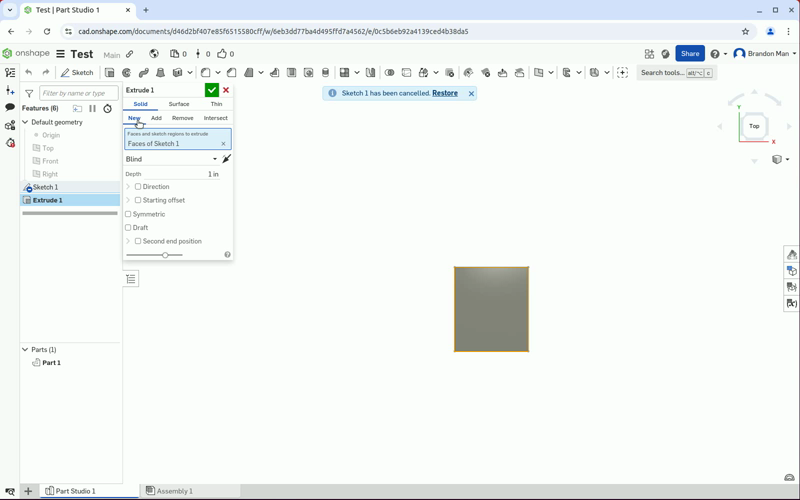
click(137, 120)
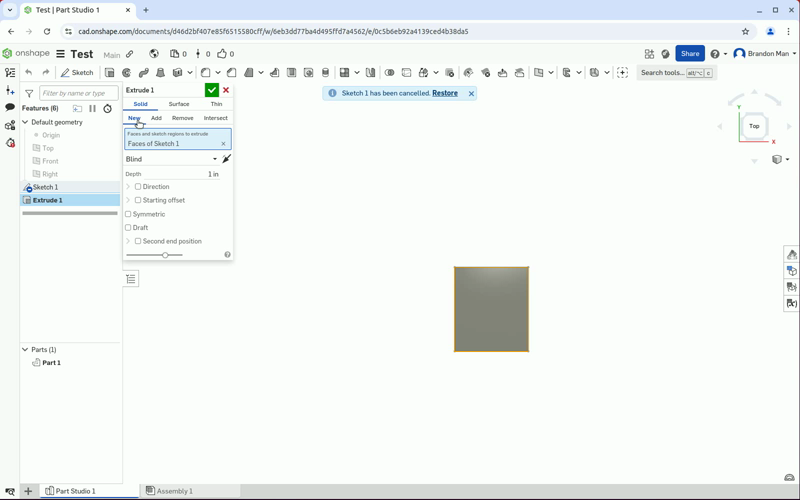
key(tab, 4)
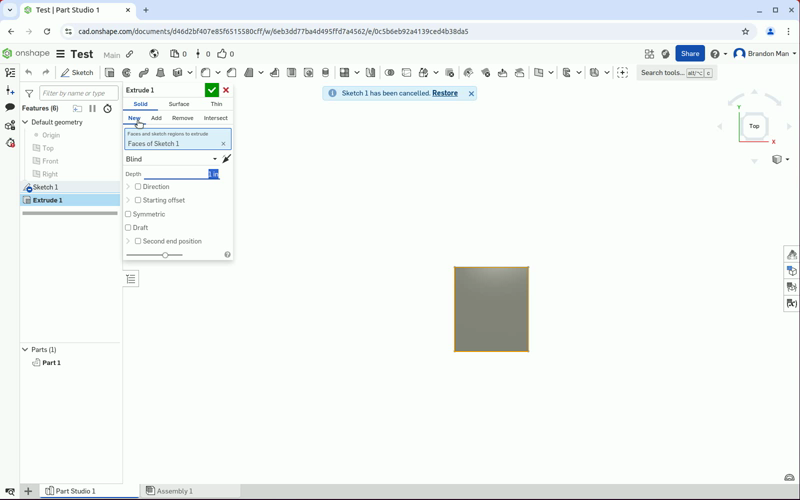
text(17.09)
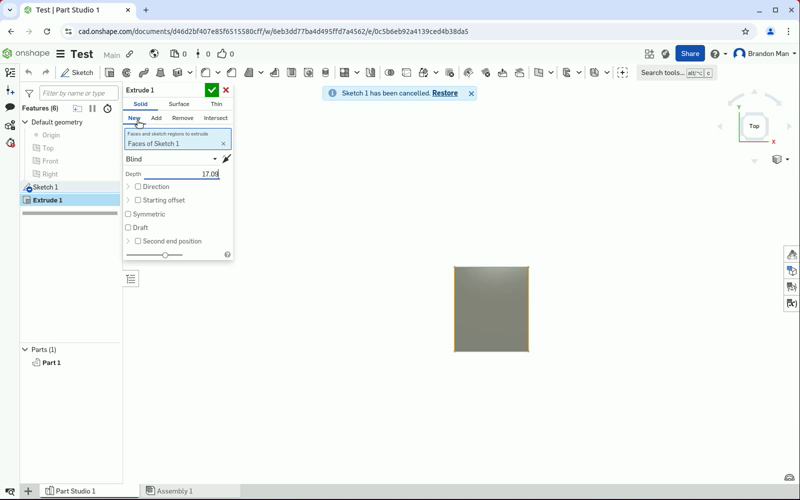
key(enter)
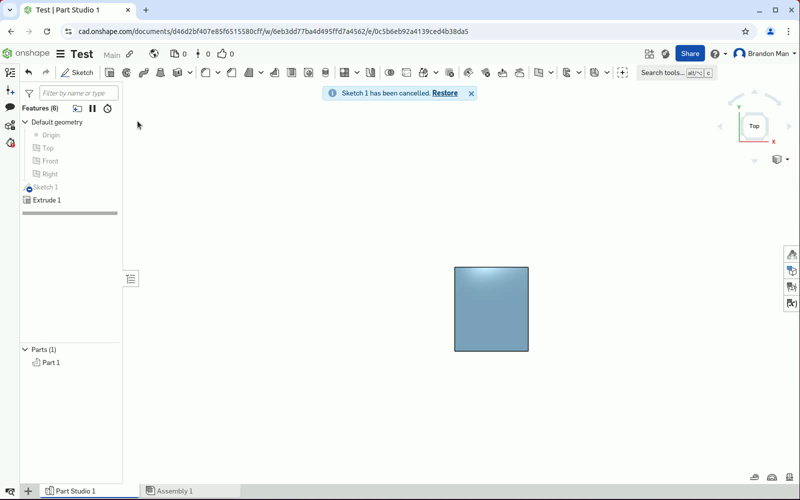
key(shift+h)
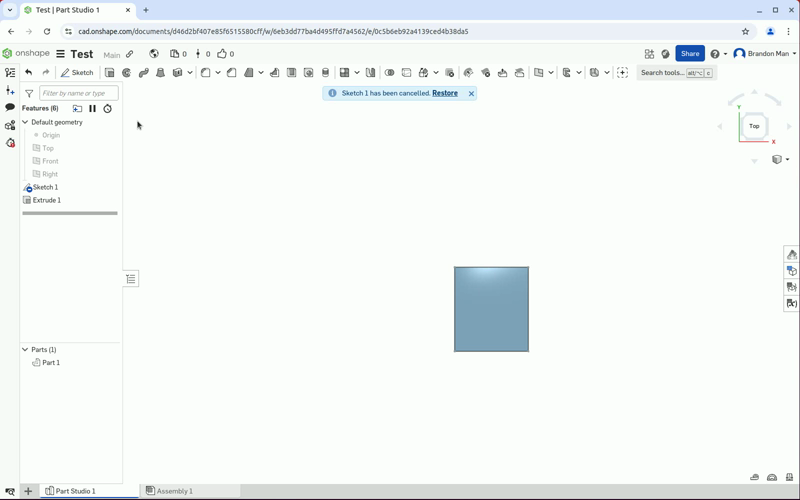
key(shift+h)
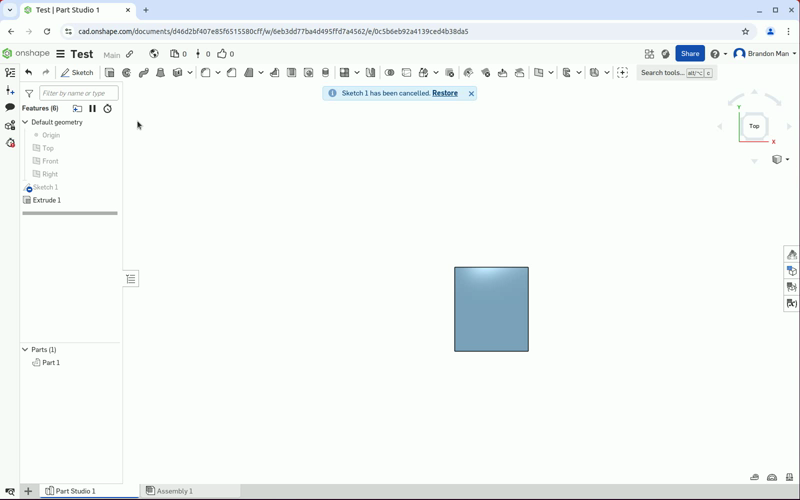
mouse_move(73, 189)
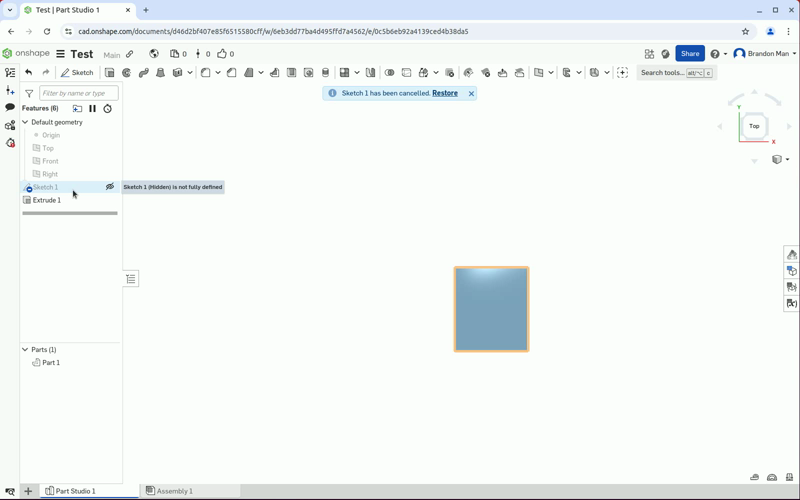
click(73, 189)
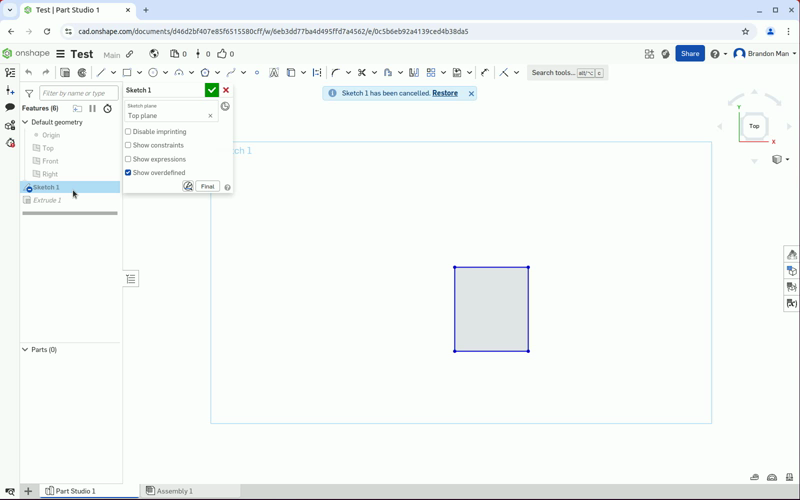
mouse_move(229, 92)
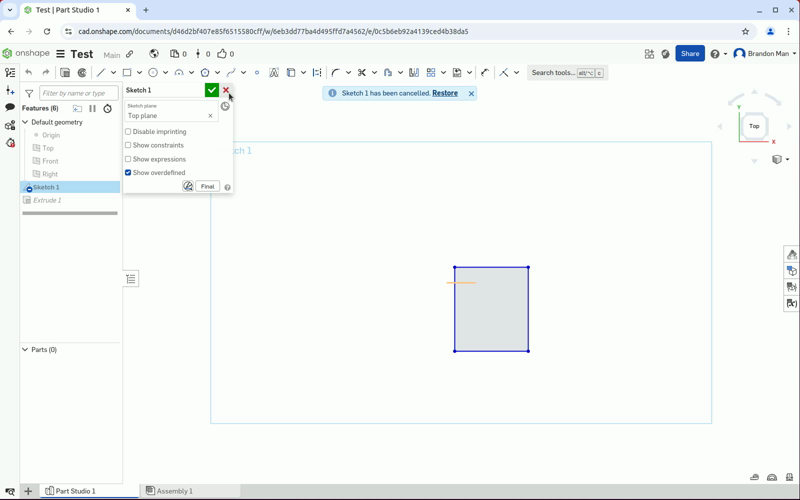
click(229, 92)
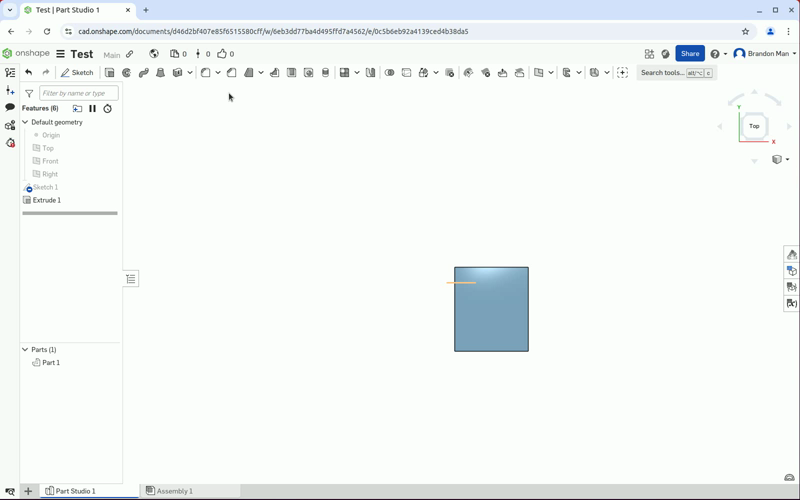
mouse_move(73, 352)
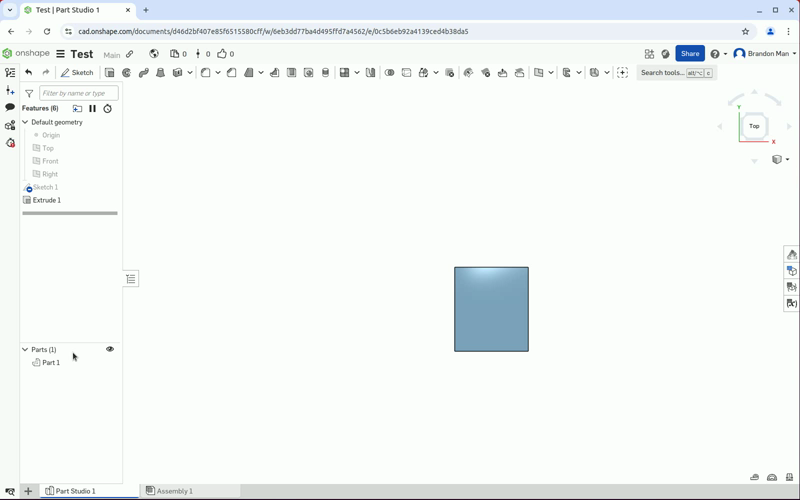
key(y)
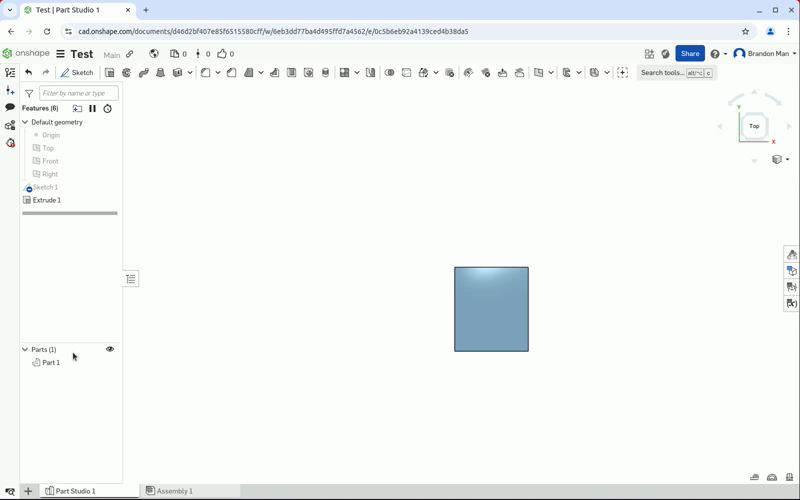
key(shift+p)
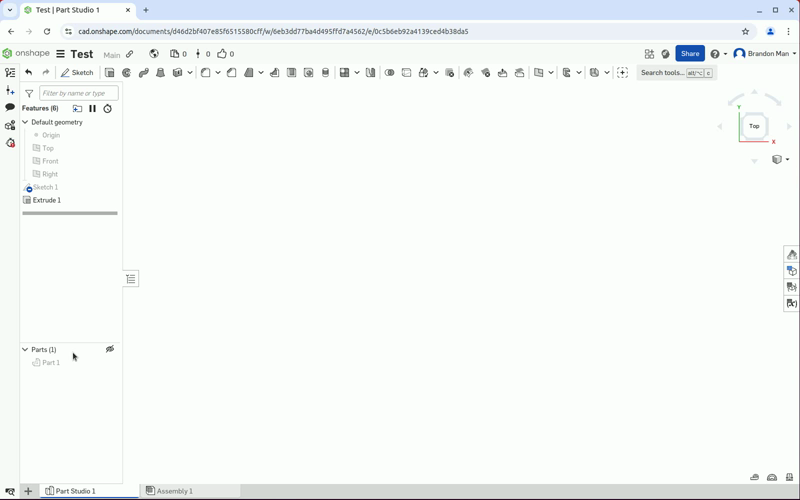
key(space)
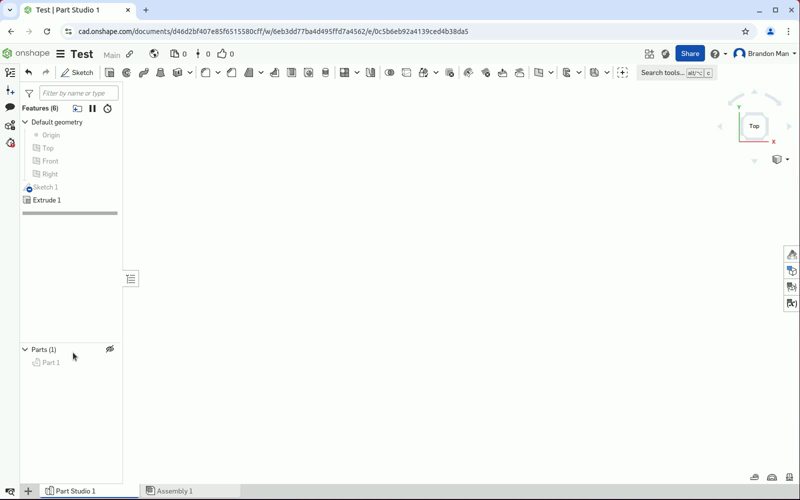
key_down(shift)
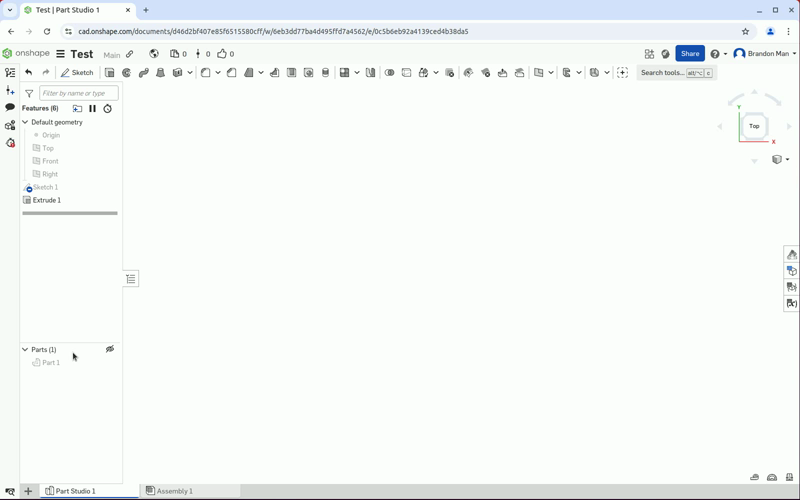
key(up)
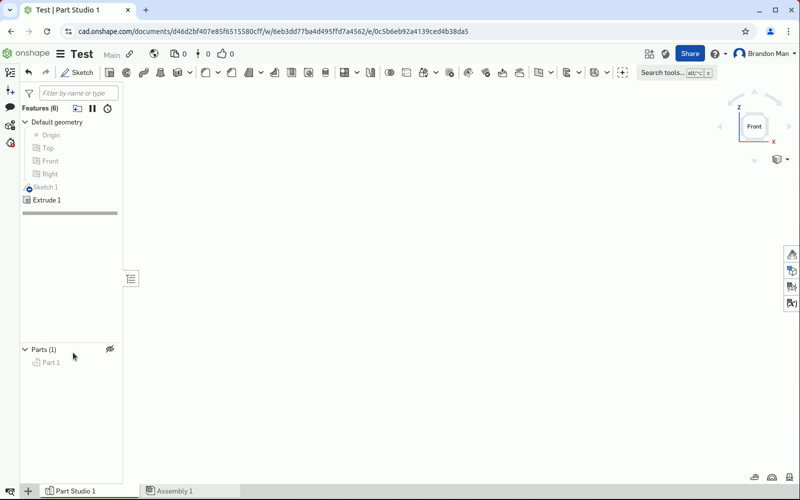
key_up(shift)
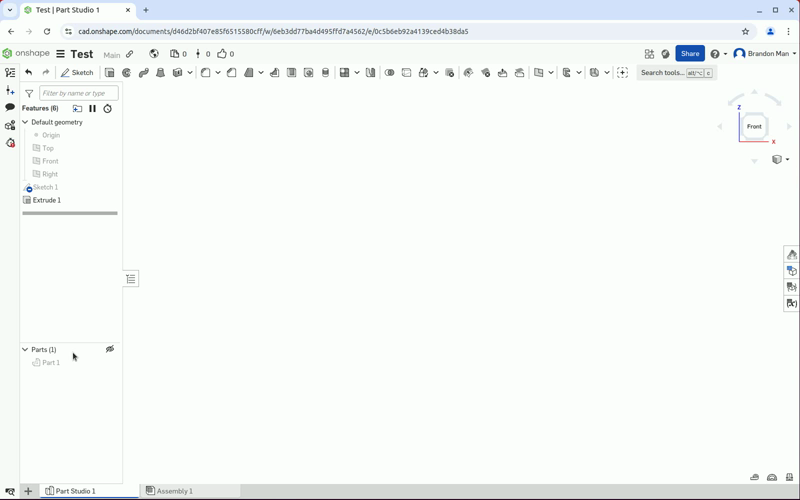
mouse_move(73, 352)
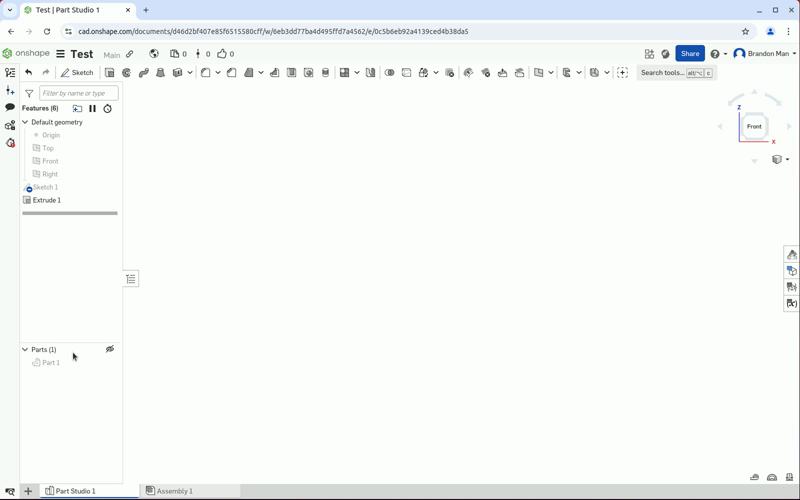
key(shift+y)
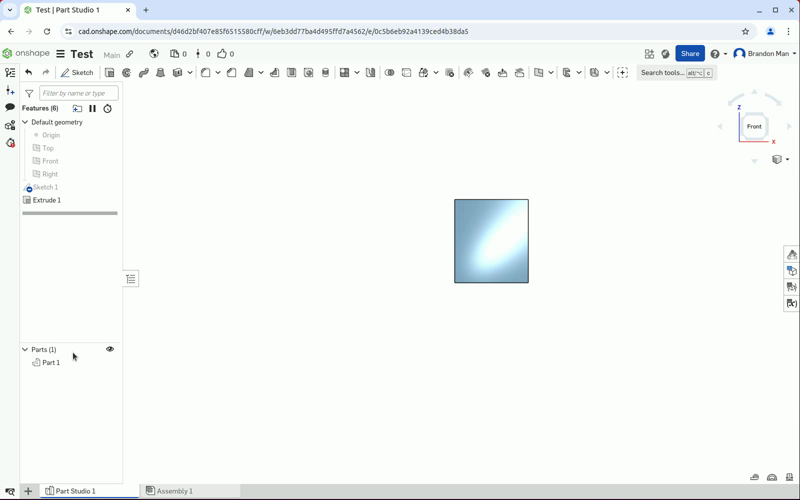
mouse_move(541, 75)
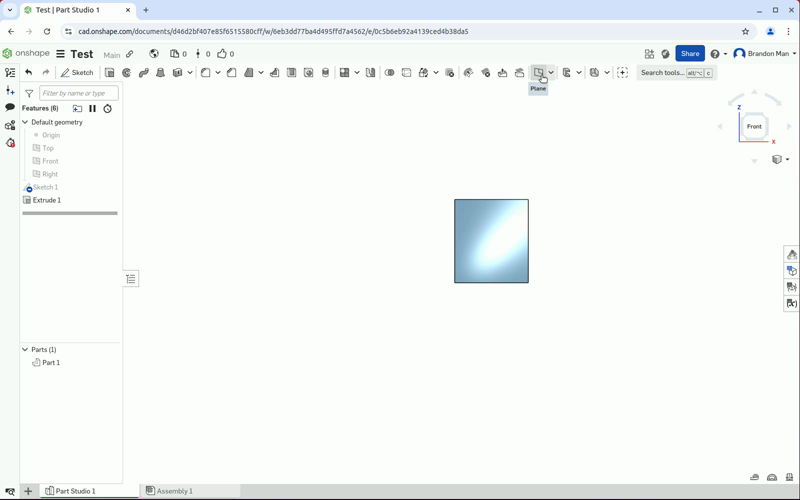
click(541, 75)
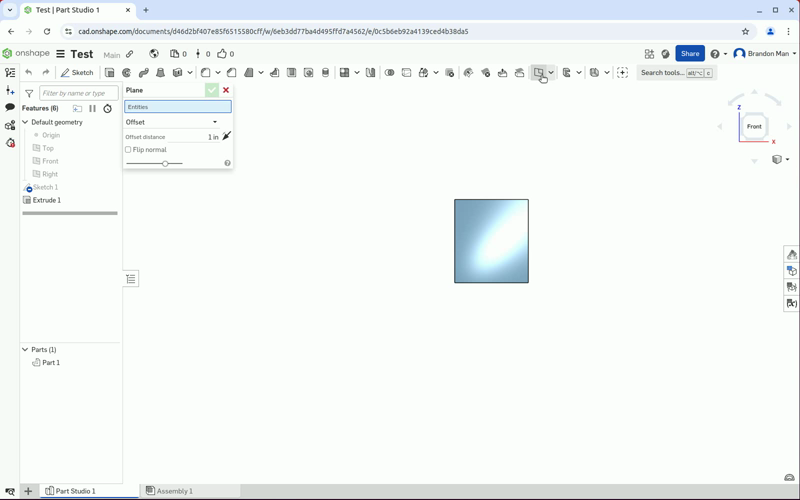
mouse_move(73, 163)
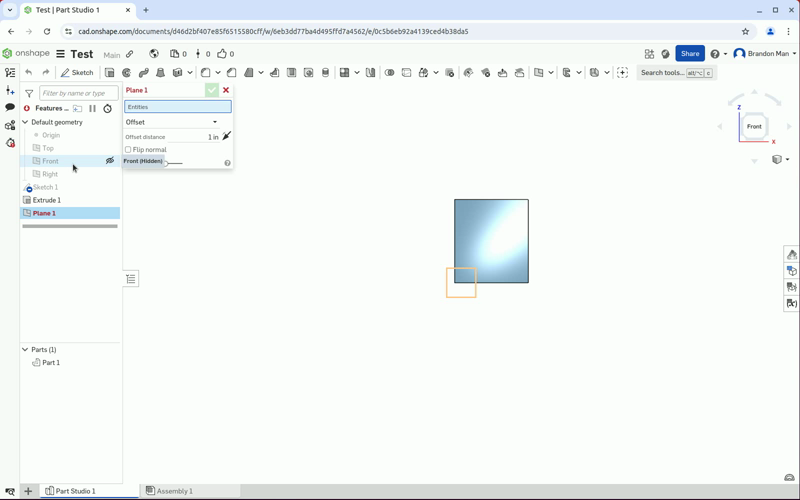
click(73, 163)
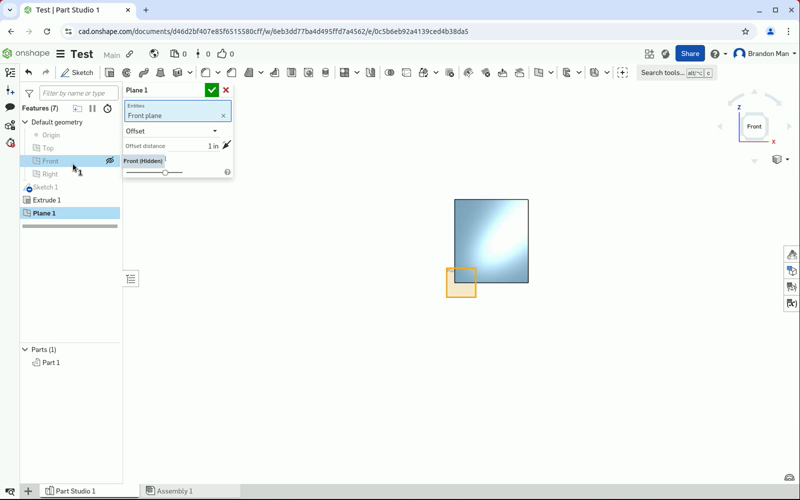
key(tab, 2)
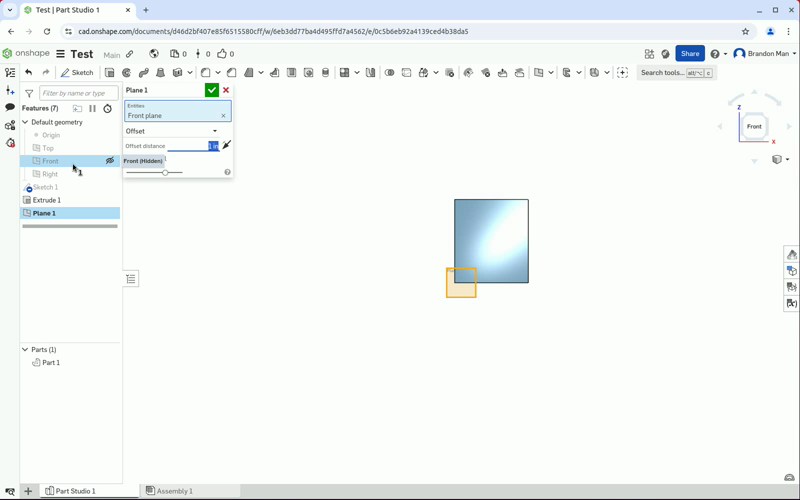
text(13.957)
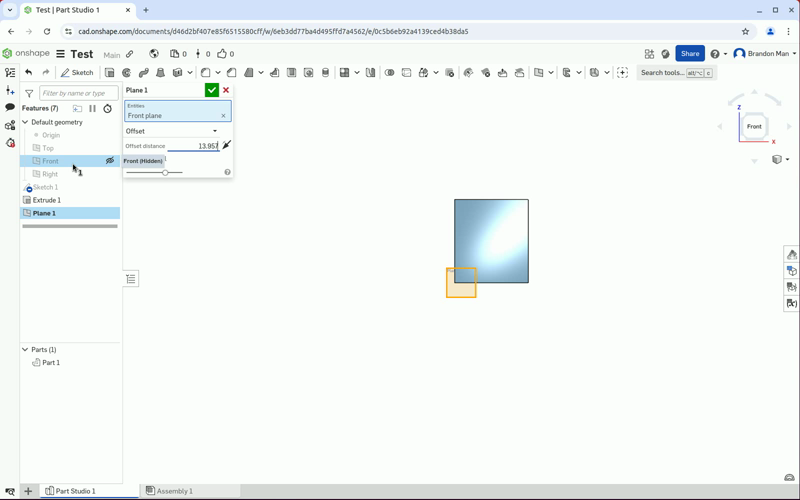
key(enter, 2)
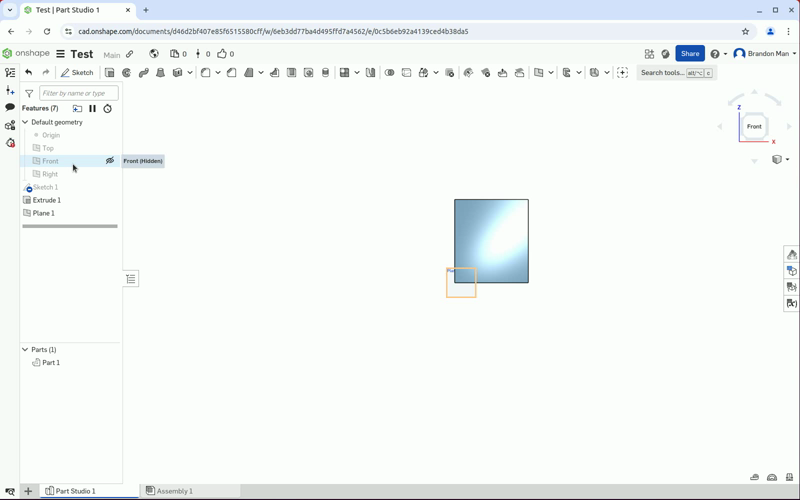
key(shift+s)
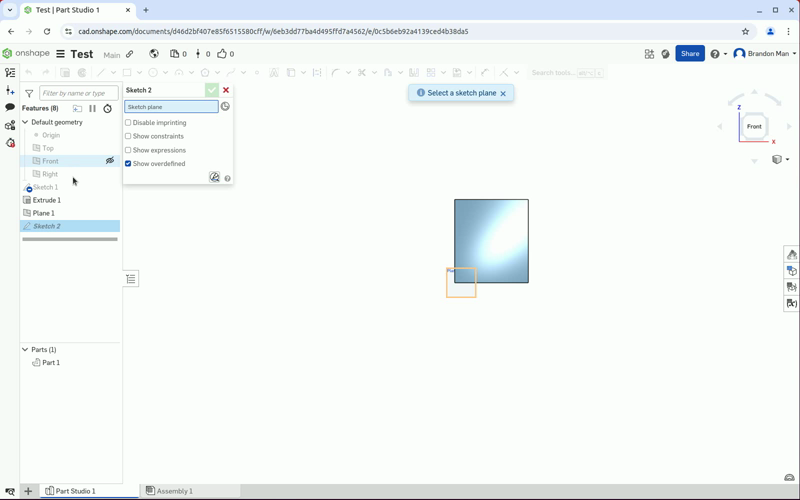
mouse_move(73, 215)
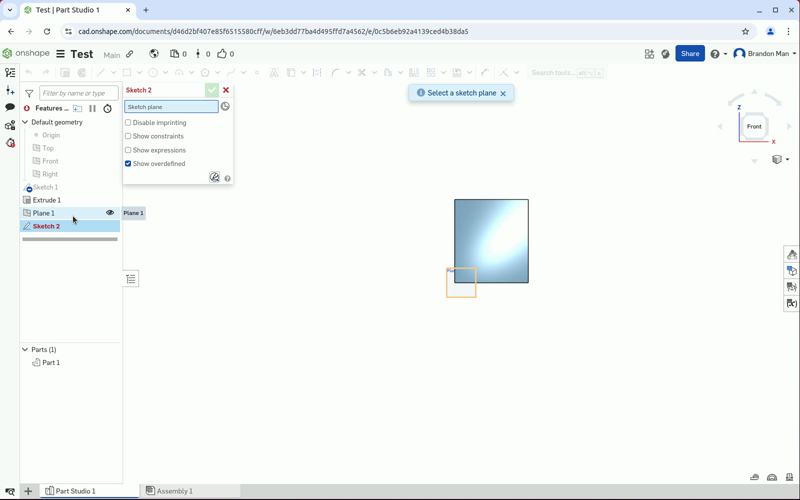
click(73, 215)
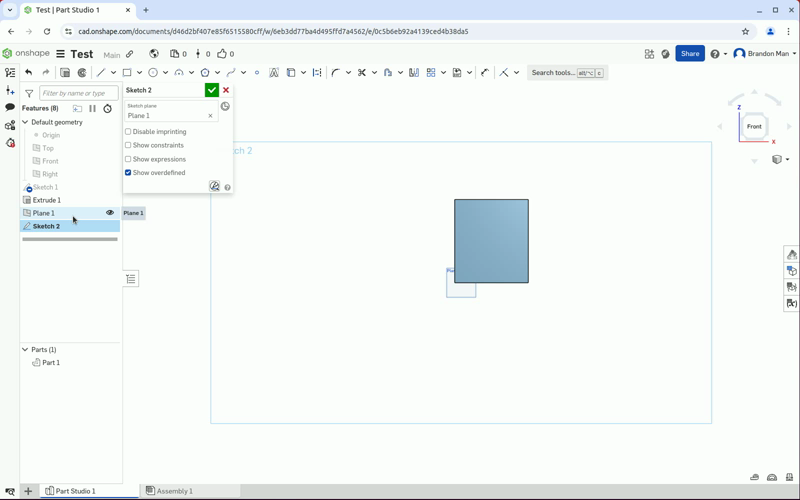
mouse_move(73, 352)
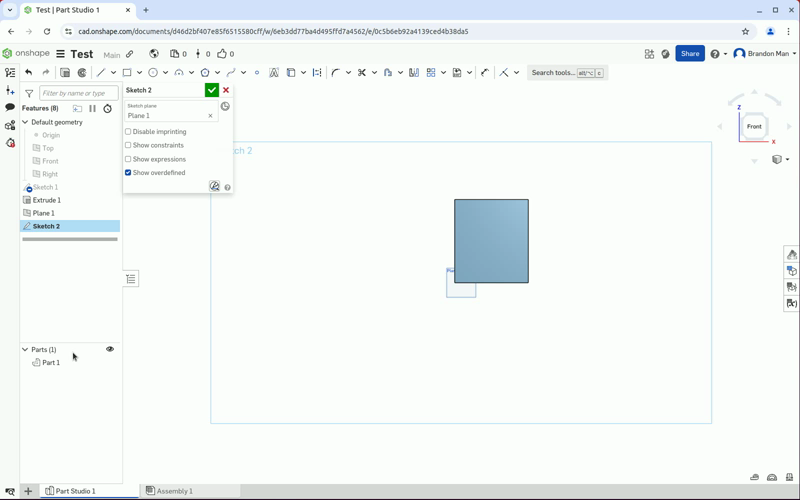
key(y)
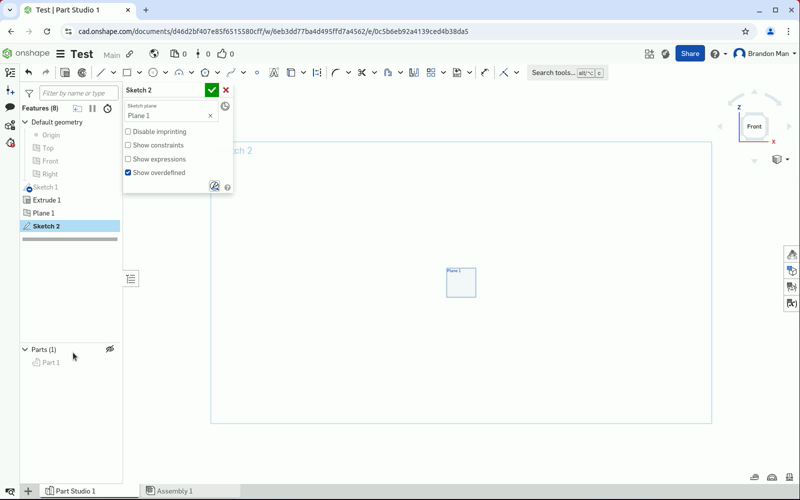
key(l)
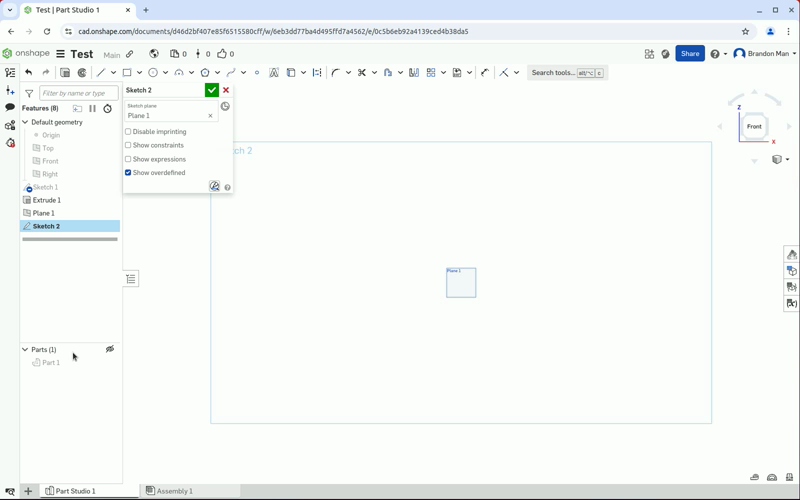
key_down(shift)
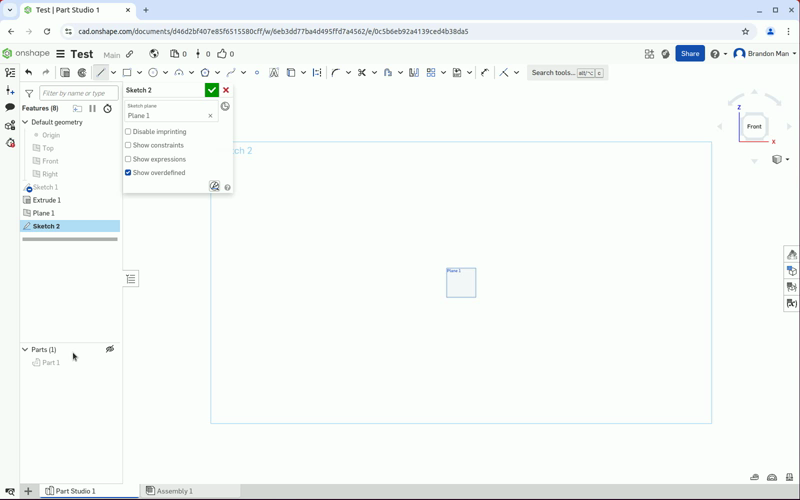
mouse_move(468, 267)
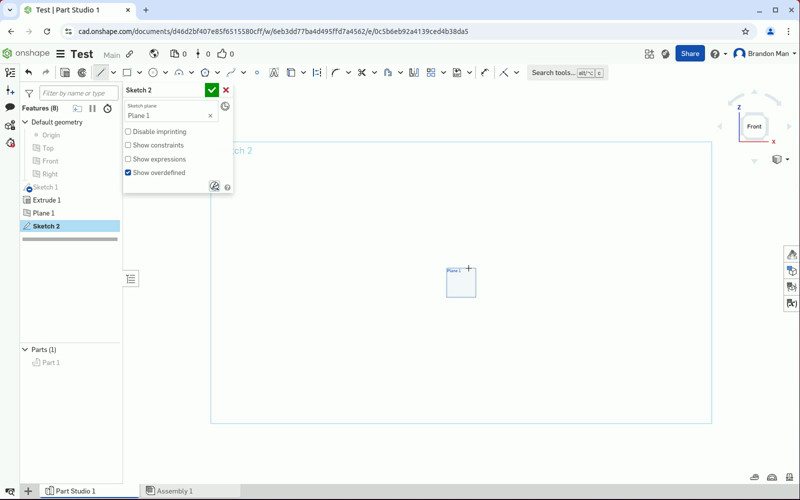
click(468, 267)
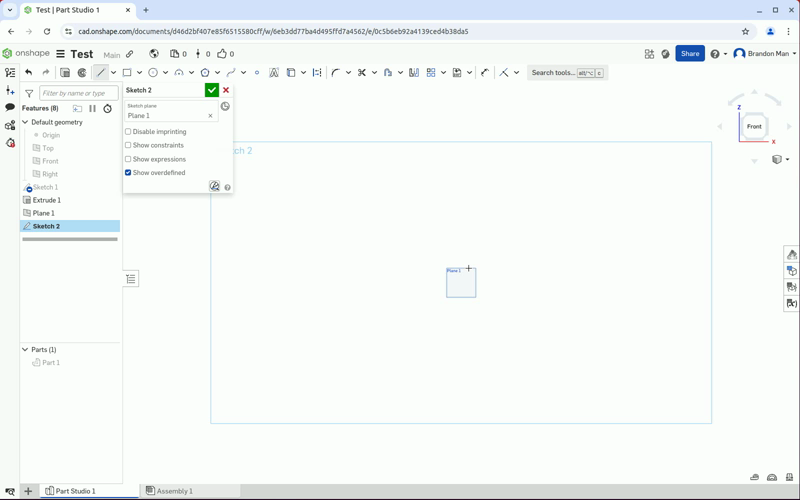
key_up(shift)
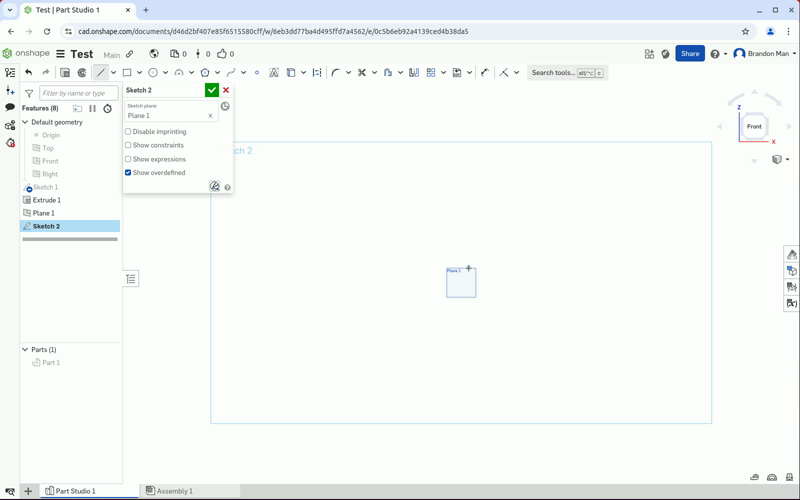
key_down(shift)
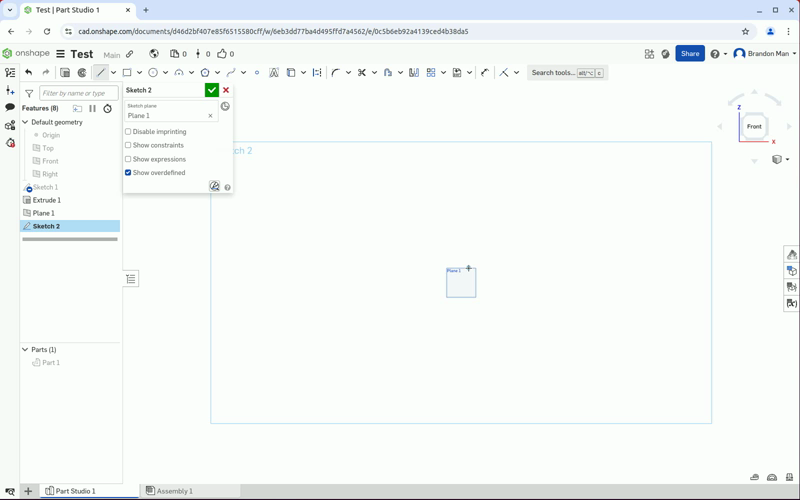
mouse_move(498, 267)
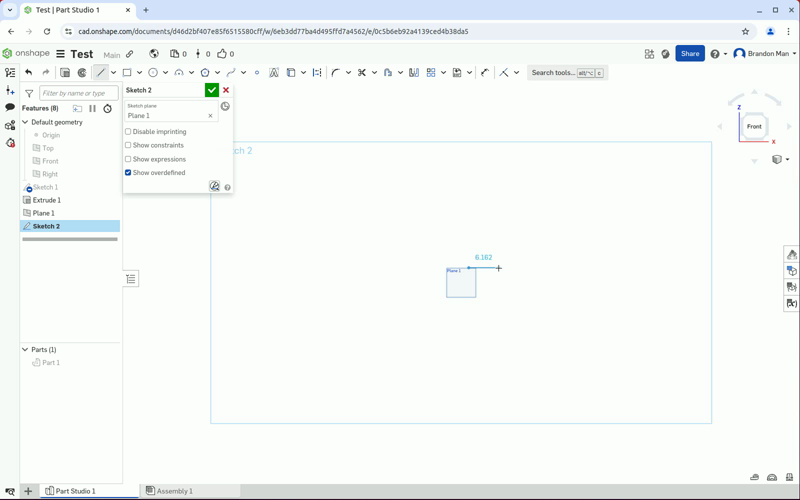
mouse_move(512, 267)
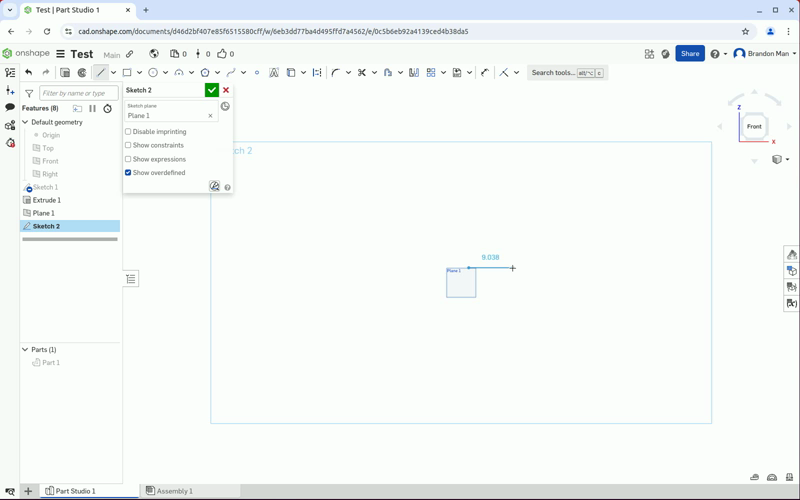
click(512, 267)
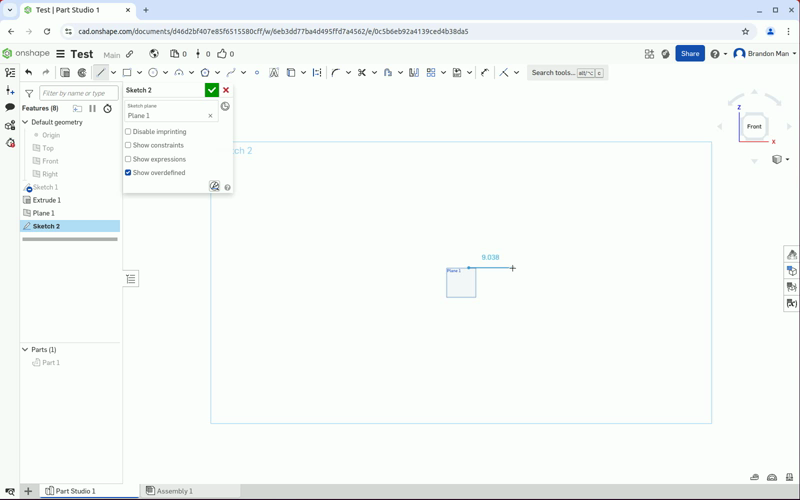
key_up(shift)
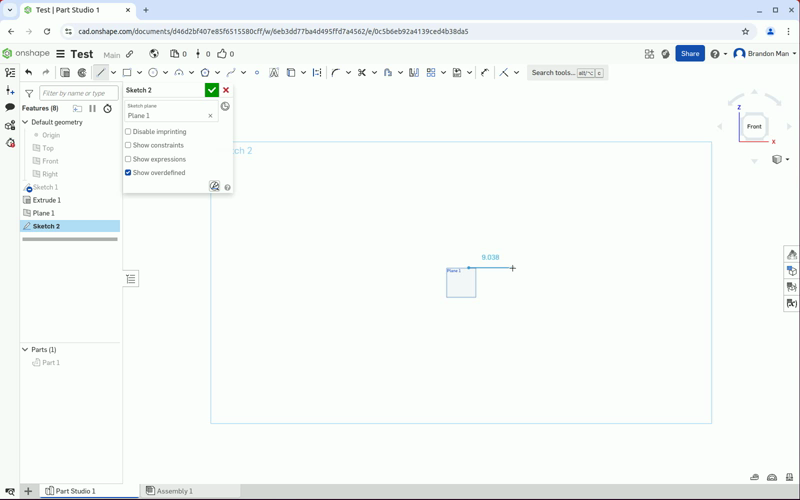
key_down(shift)
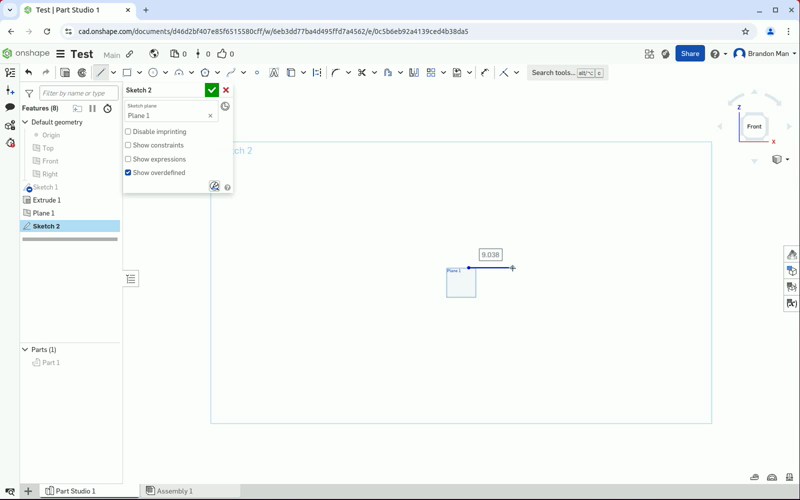
mouse_move(542, 267)
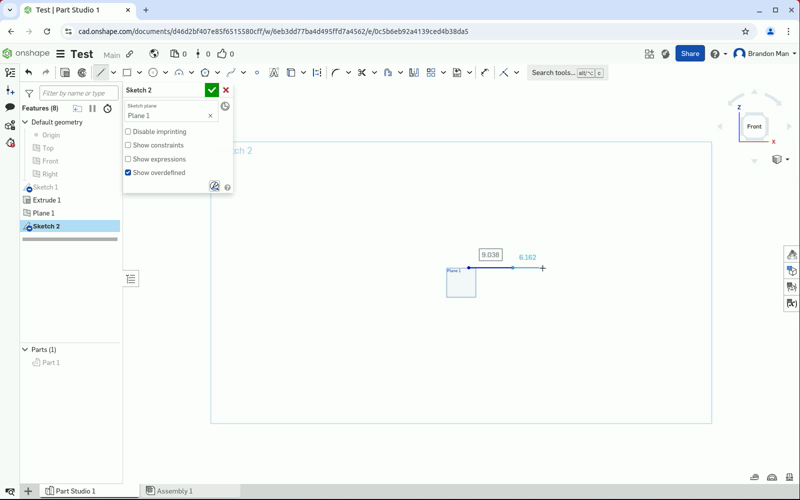
mouse_move(512, 213)
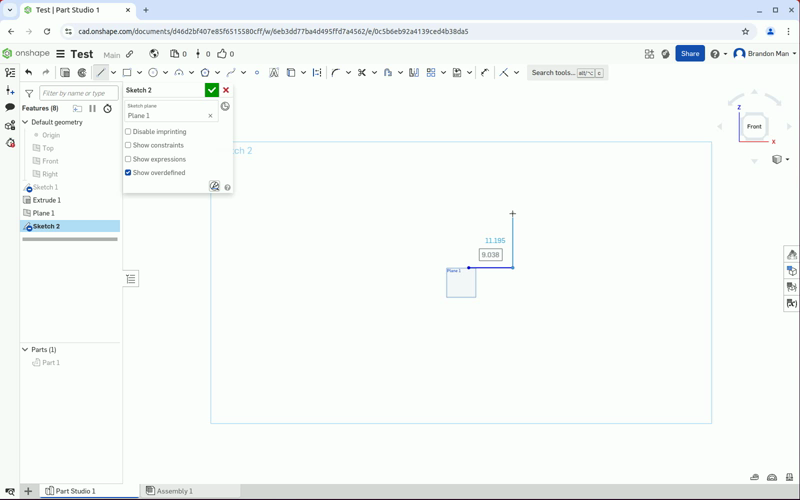
click(512, 213)
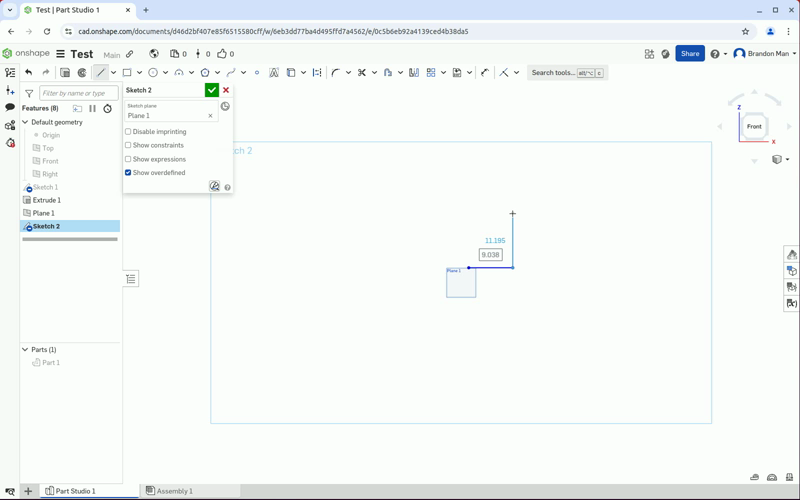
key_up(shift)
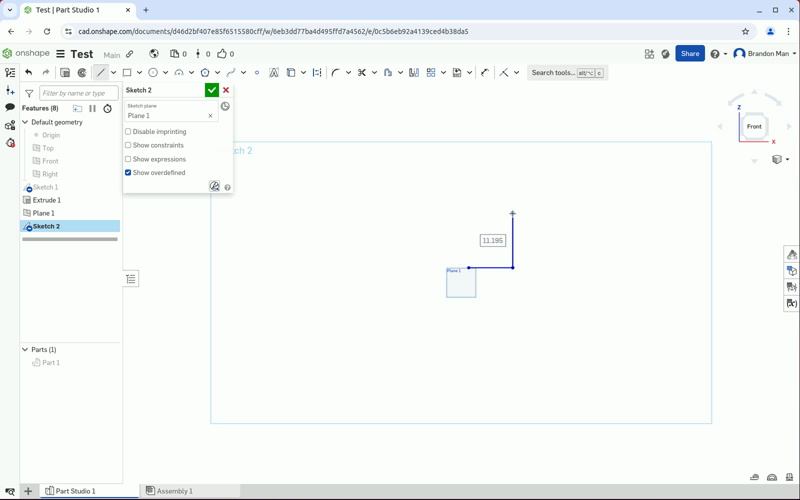
key_down(shift)
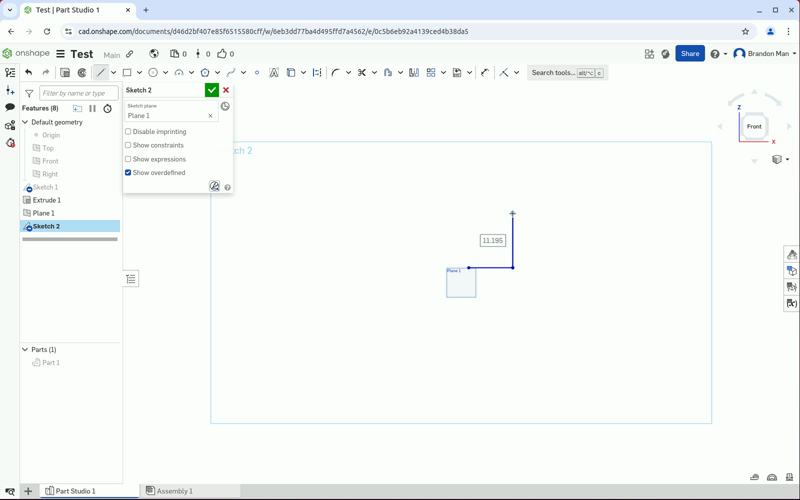
mouse_move(542, 213)
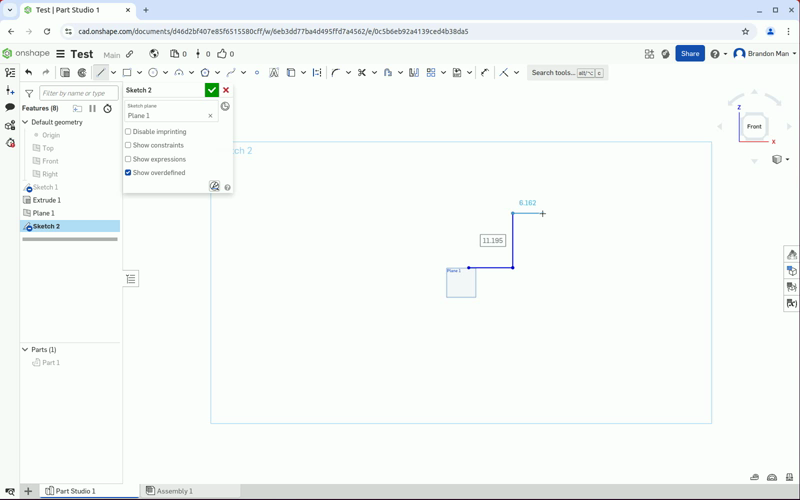
mouse_move(468, 213)
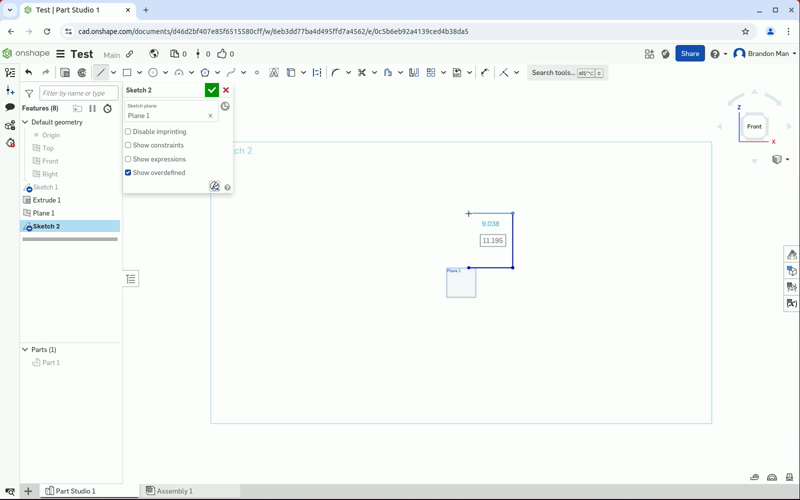
click(468, 213)
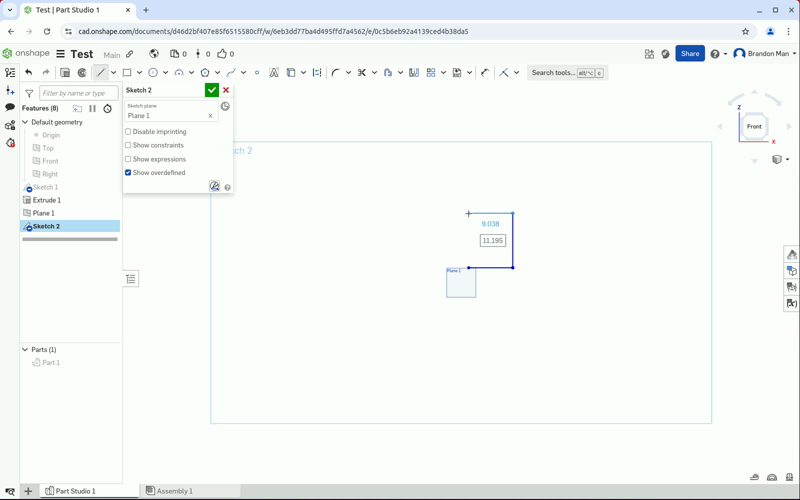
key_up(shift)
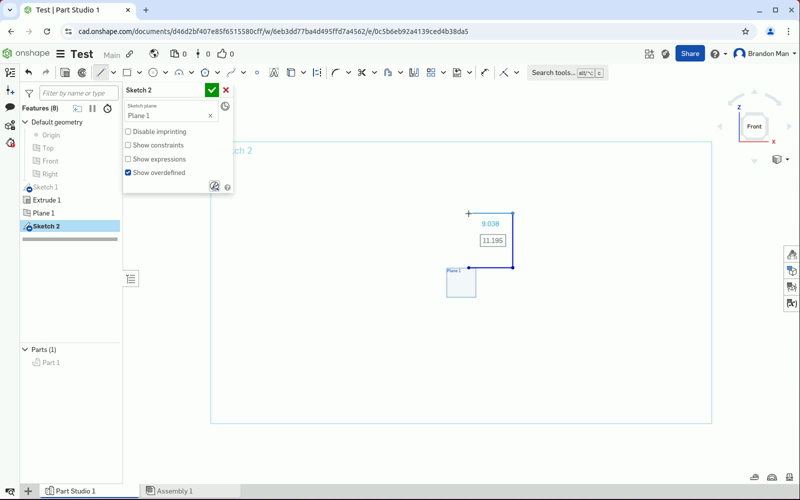
mouse_move(498, 213)
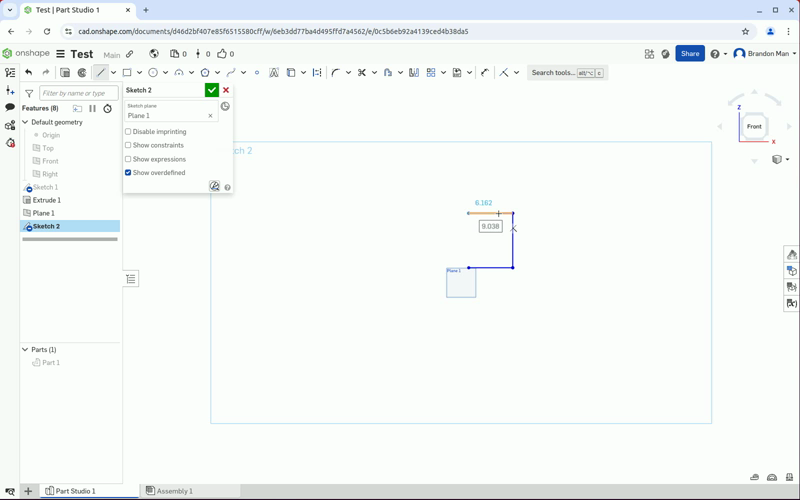
key_down(shift)
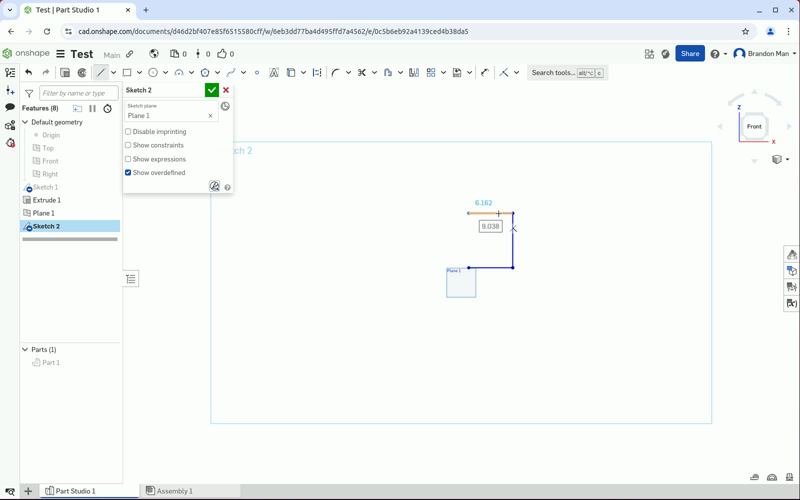
mouse_move(468, 267)
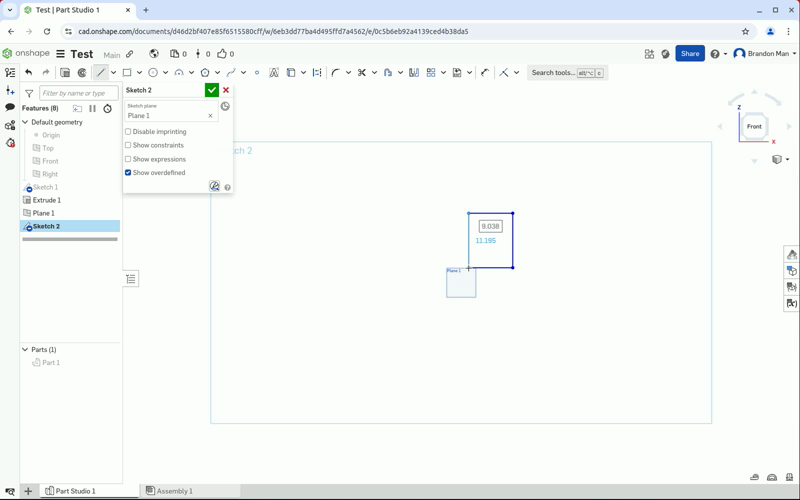
key_up(shift)
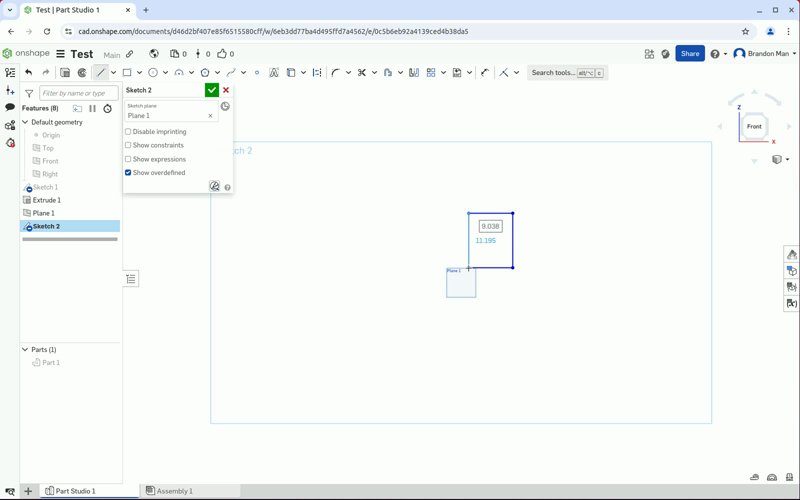
click(468, 267)
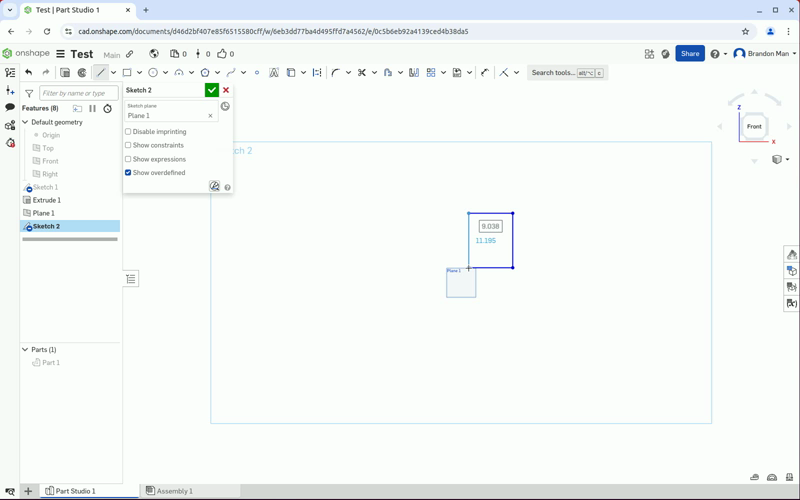
key(esc)
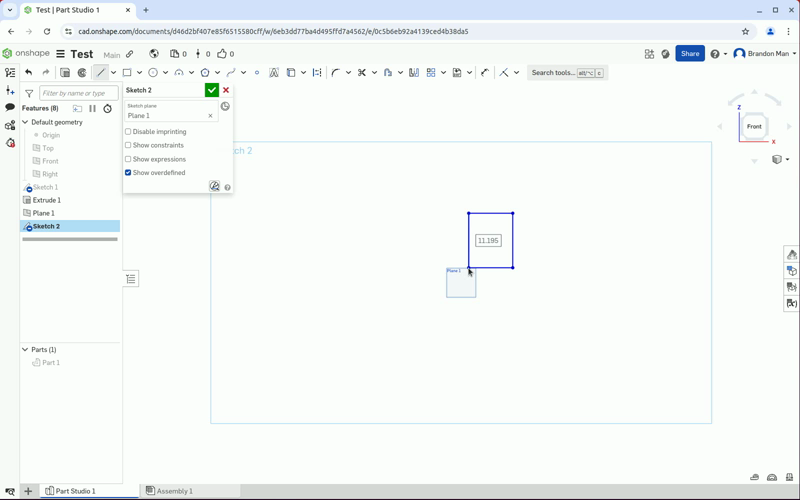
mouse_move(508, 249)
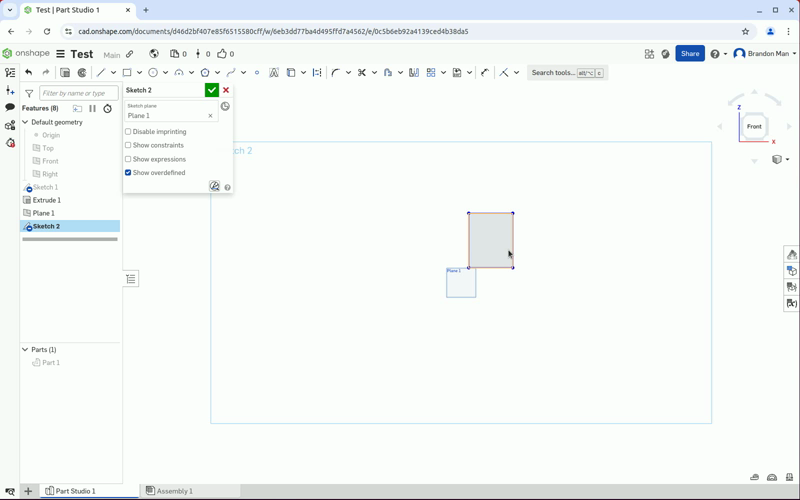
click(508, 249)
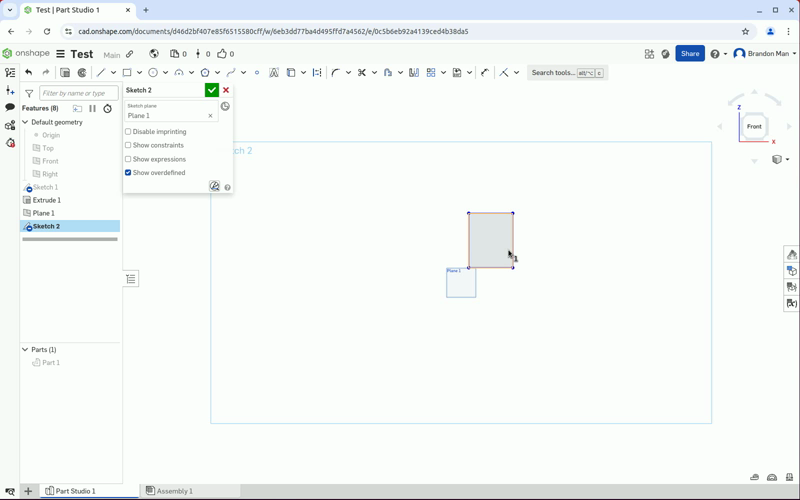
mouse_move(73, 352)
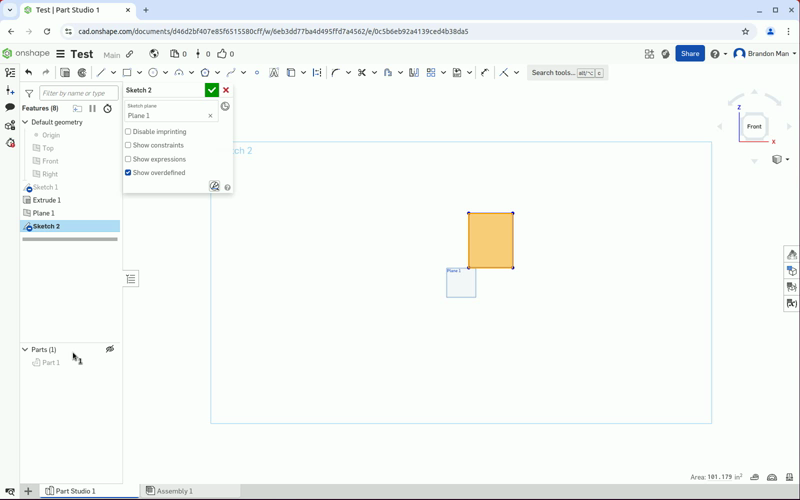
key(shift+y)
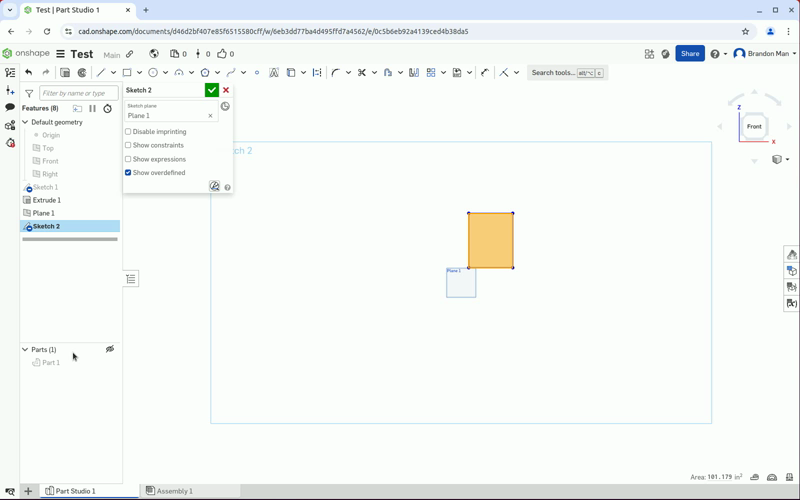
key(shift+e)
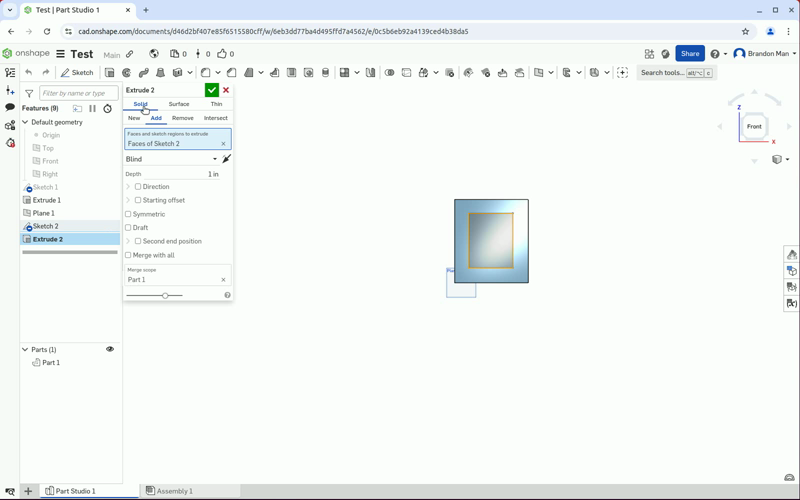
mouse_move(143, 106)
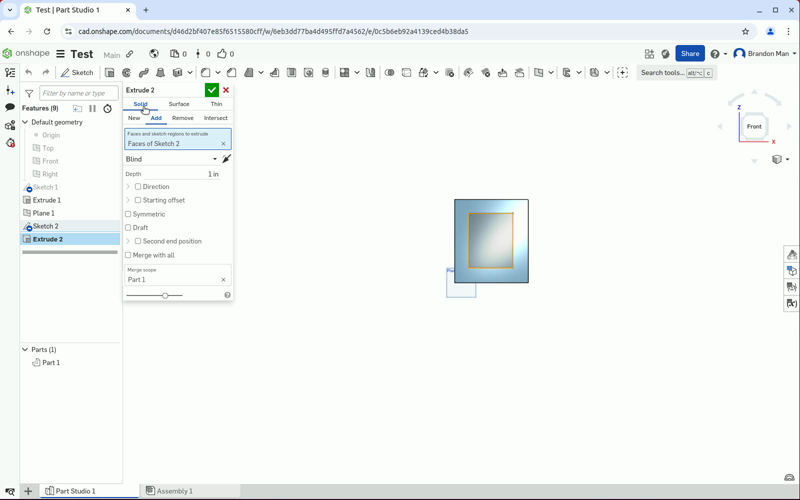
click(143, 106)
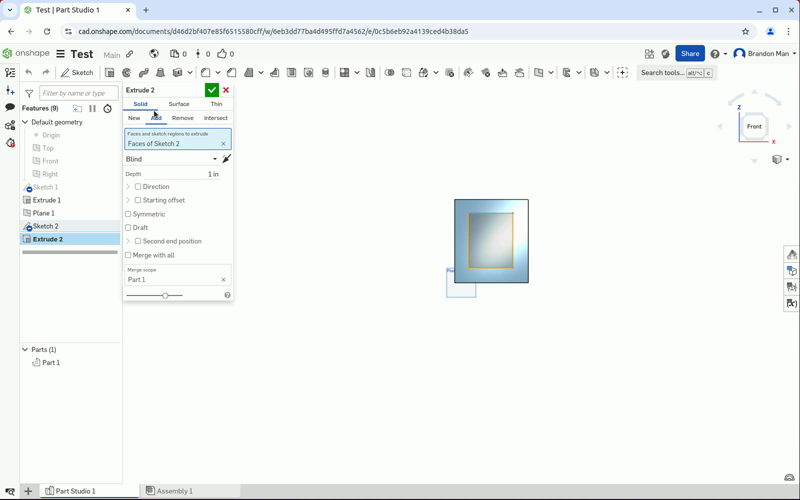
mouse_move(186, 120)
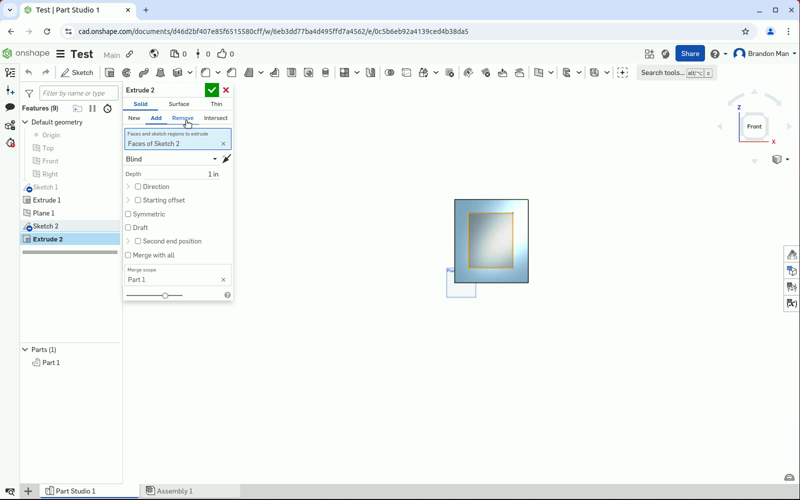
click(186, 120)
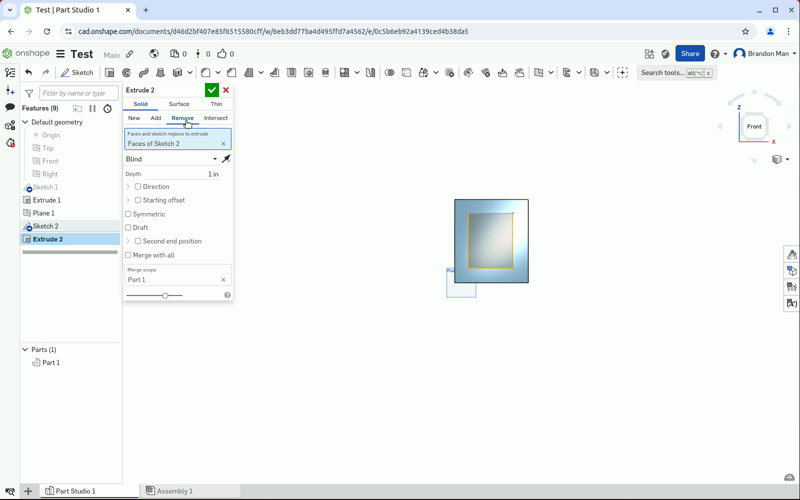
key(tab, 4)
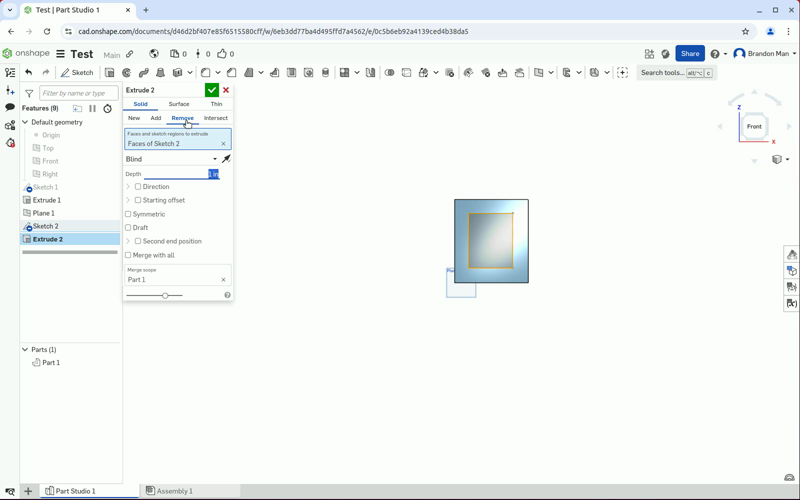
text(17.09)
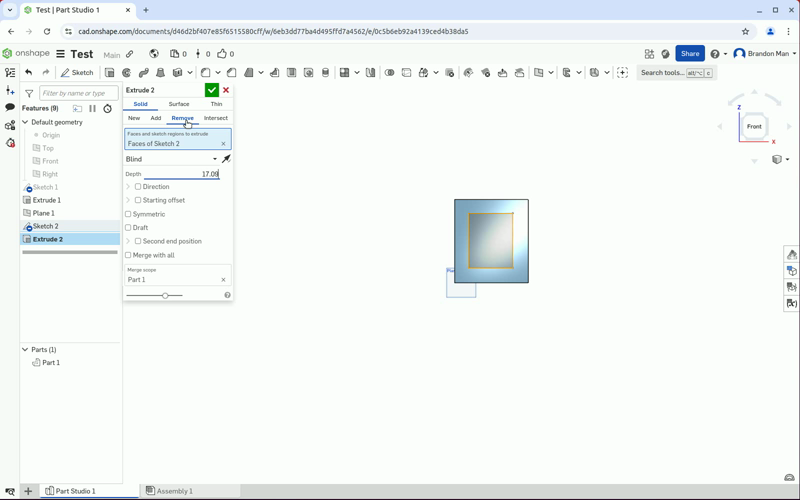
key(tab, 6)
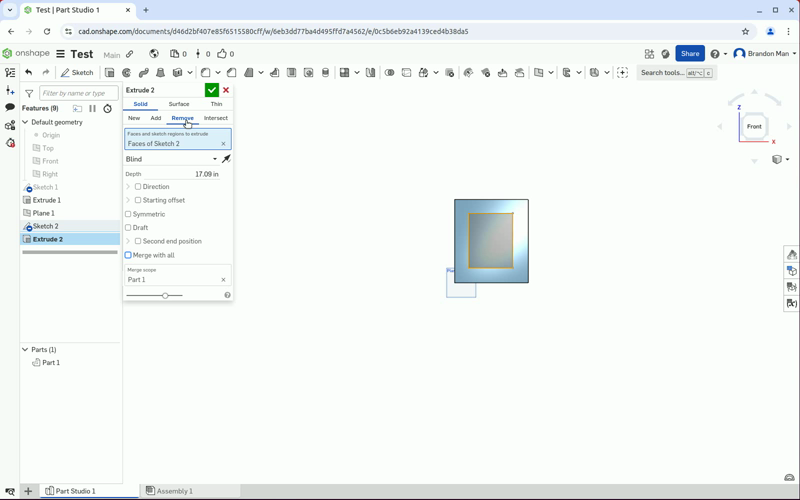
key(space)
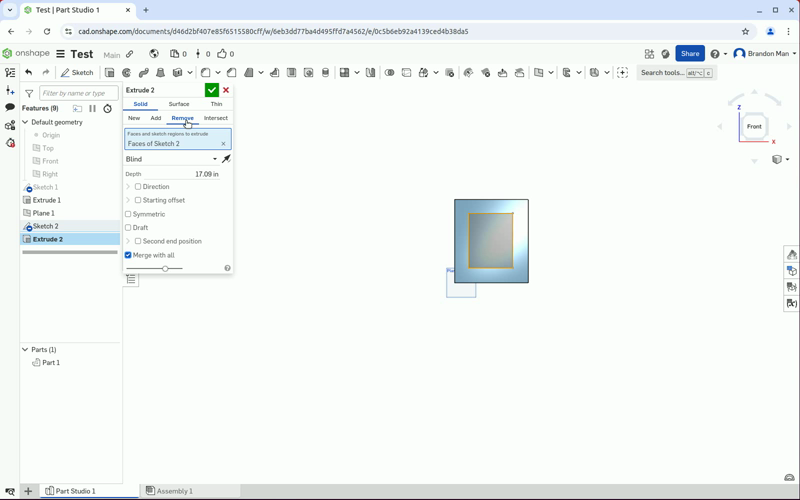
key(enter)
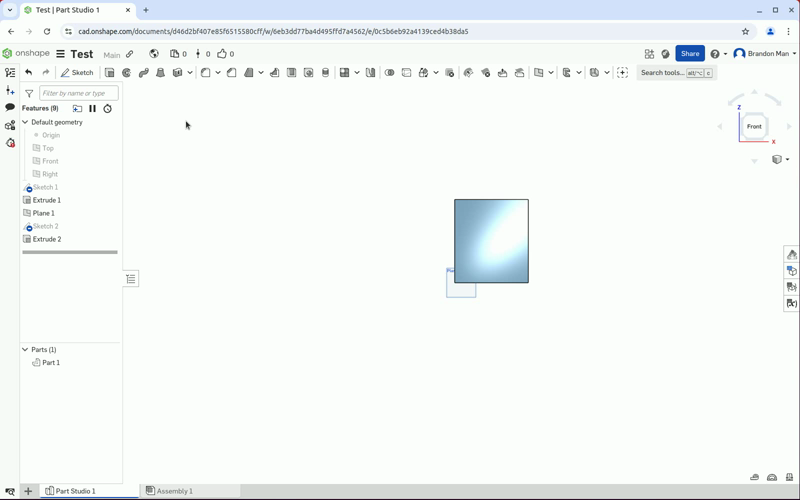
key(shift+h)
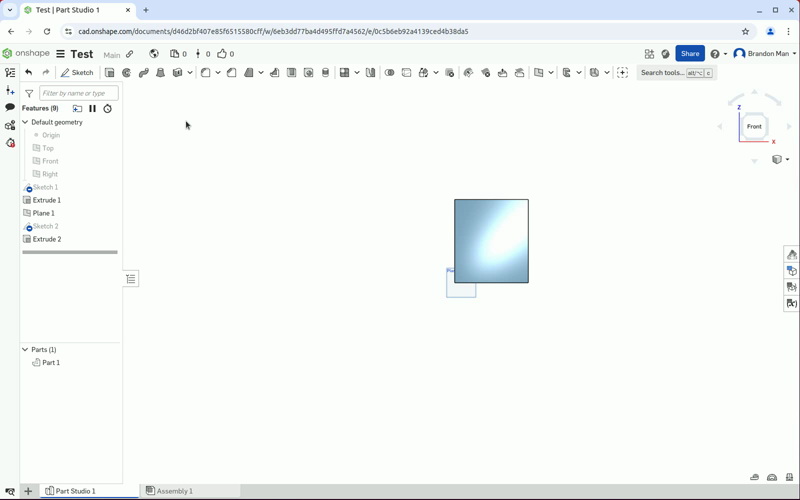
key(shift+h)
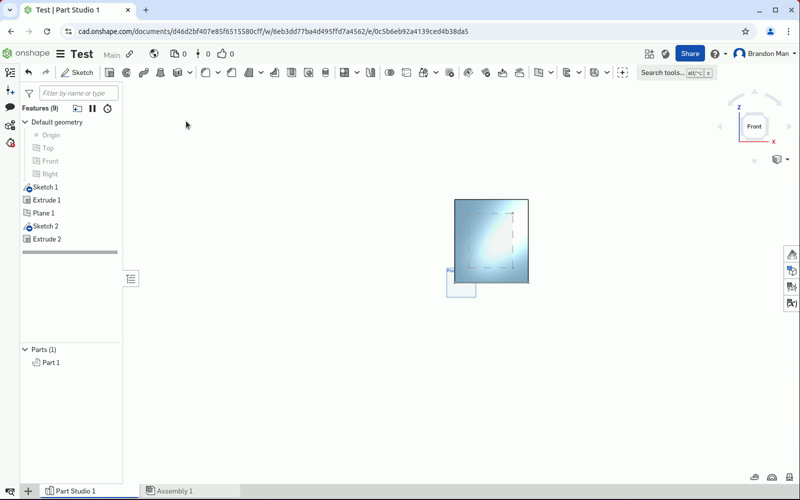
key(shift+7)
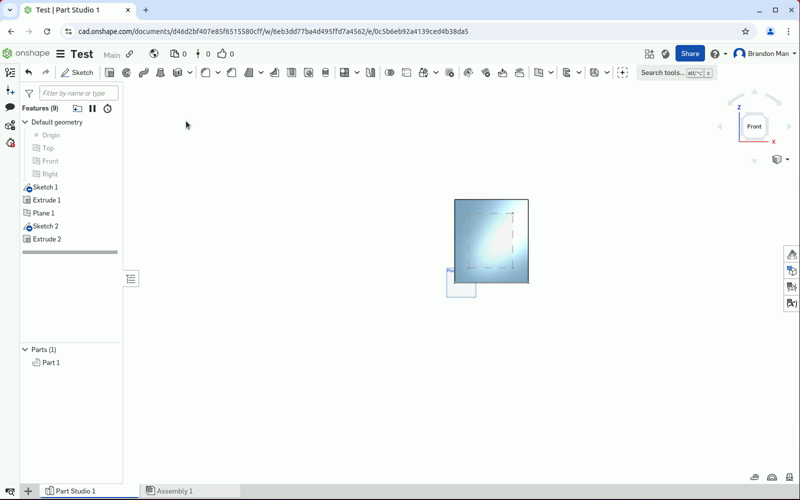
key(left, 2)
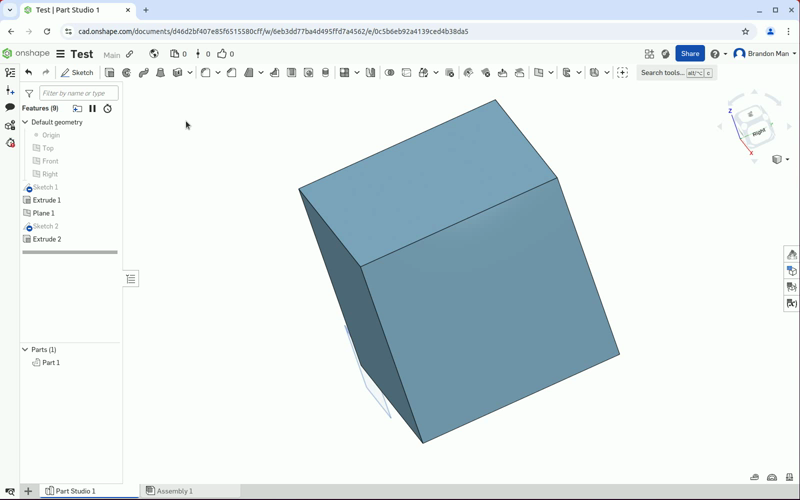
key(down, 2)
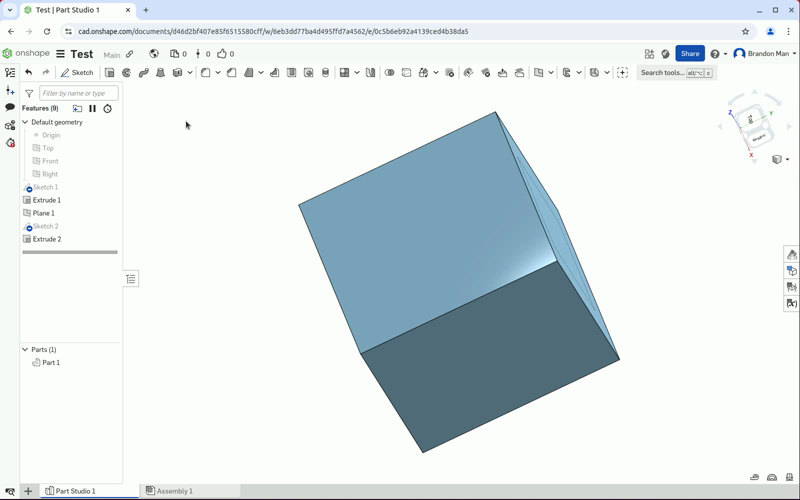
key(up, 2)
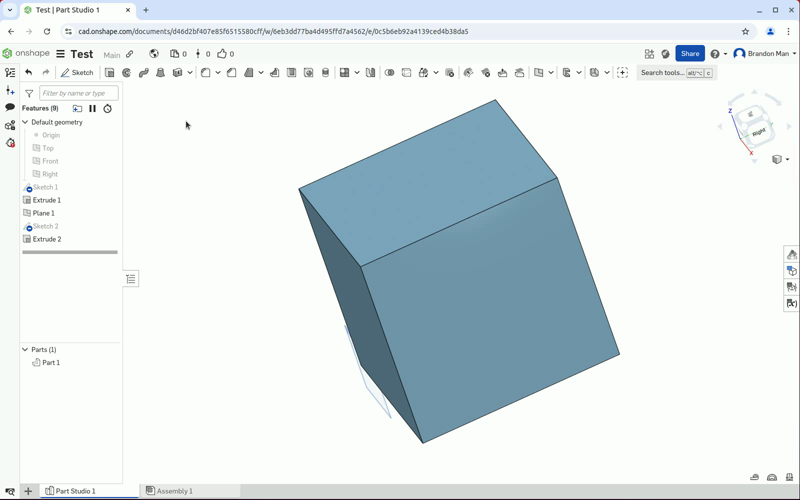
key(right, 2)
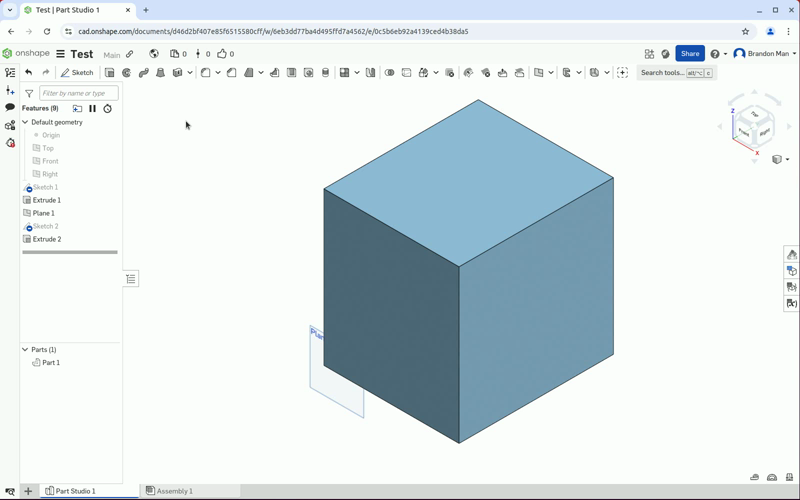
mouse_move(73, 189)
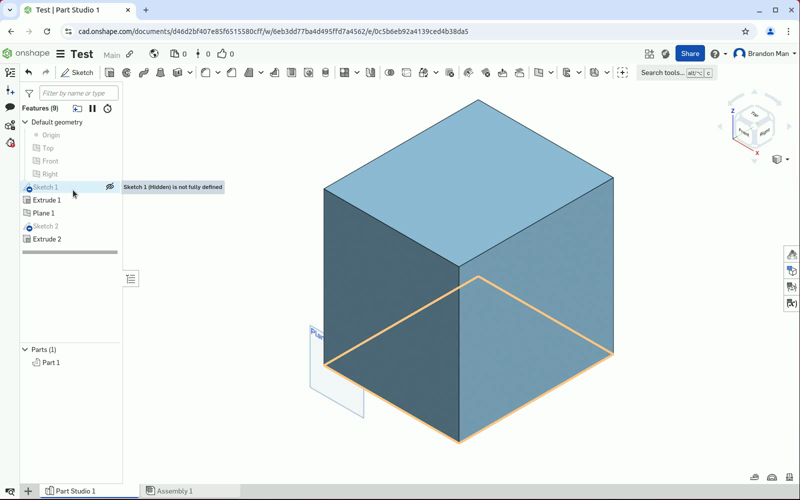
click(73, 189)